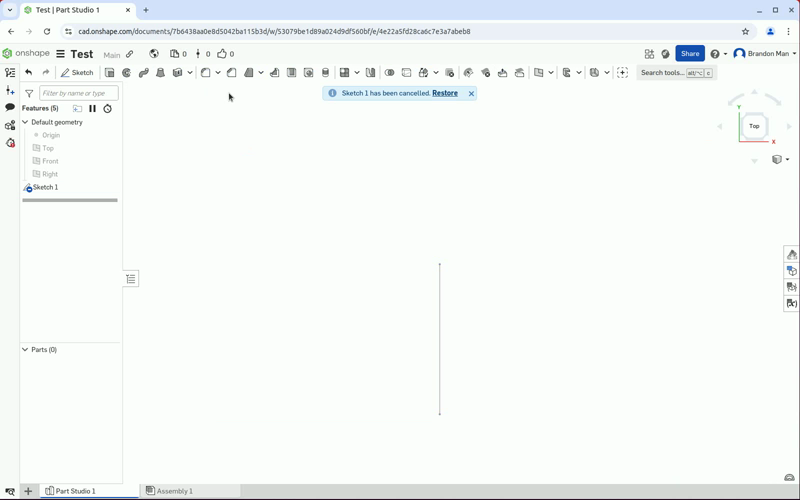
key(shift+h)
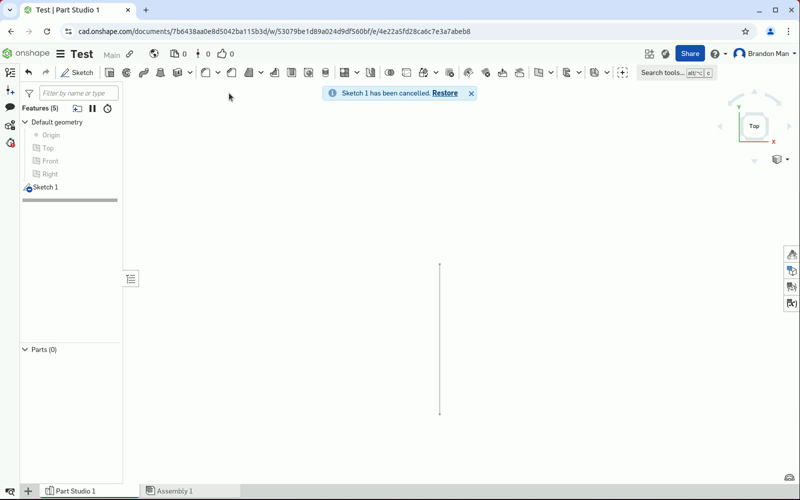
key(shift+s)
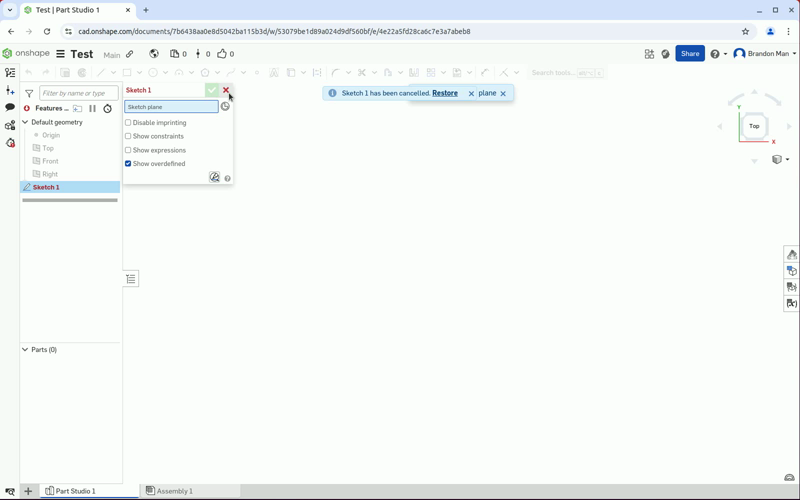
mouse_move(73, 150)
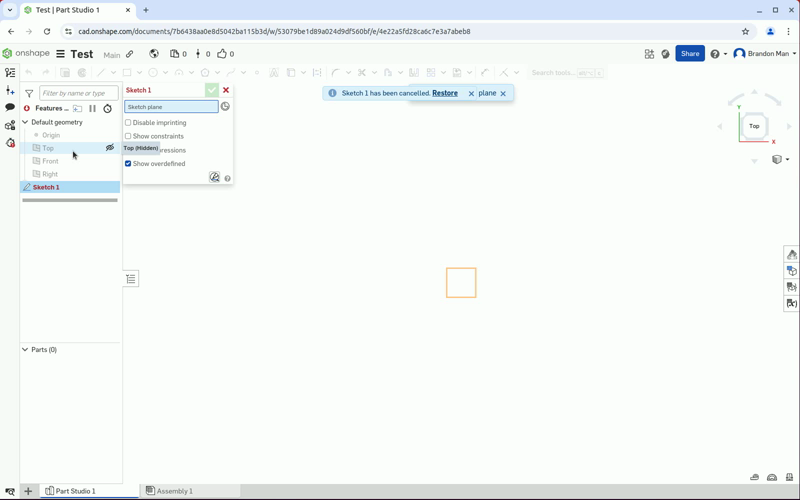
click(73, 150)
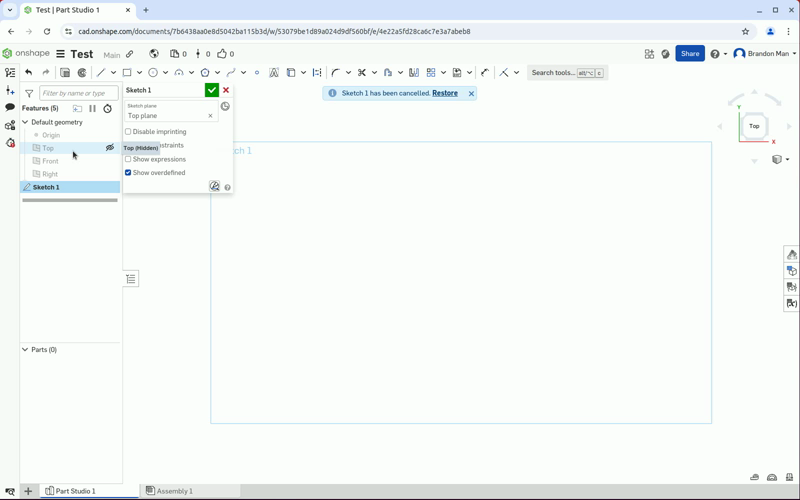
mouse_move(73, 352)
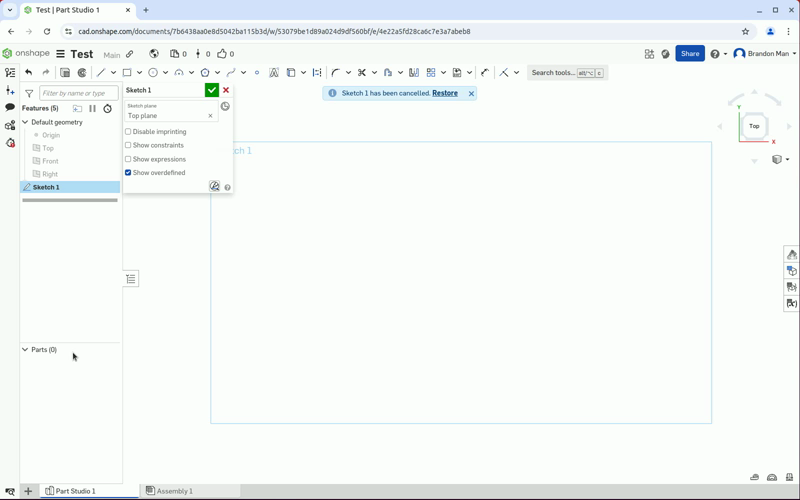
key(y)
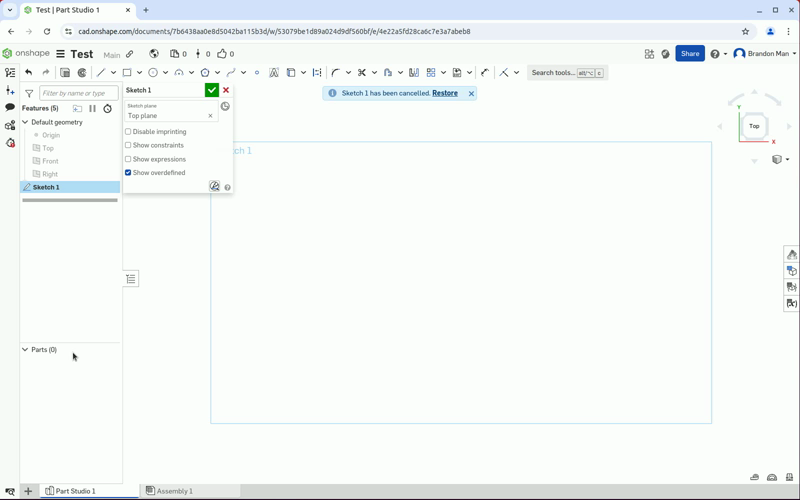
key(c)
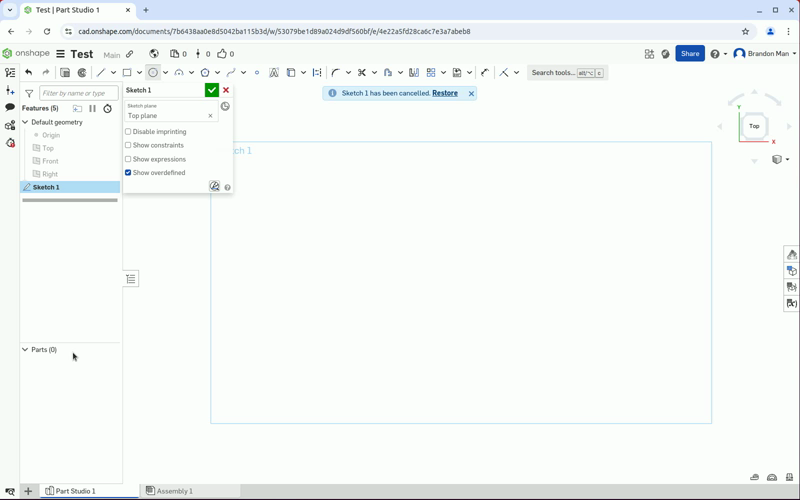
key_down(shift)
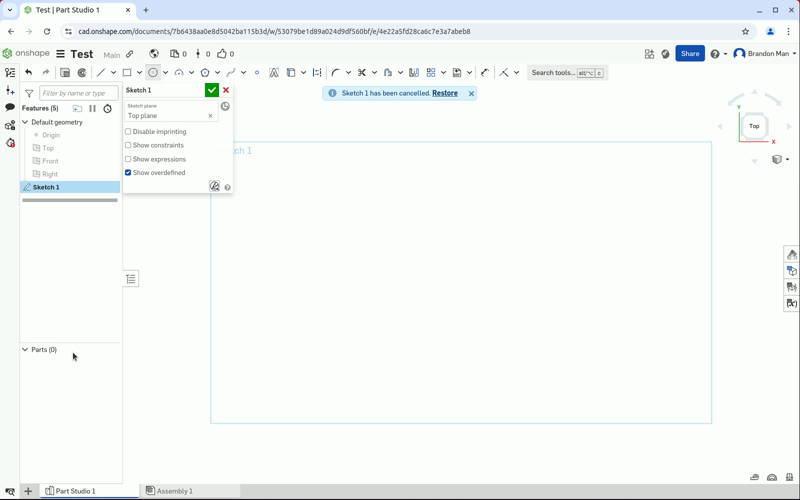
mouse_move(461, 282)
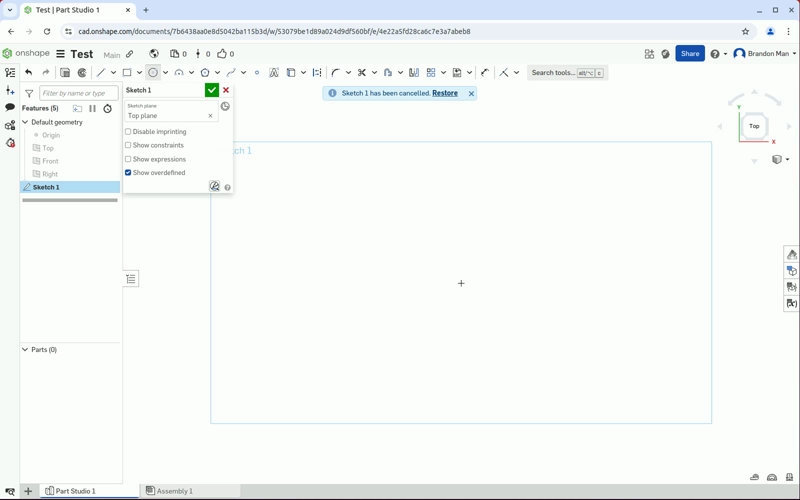
click(461, 282)
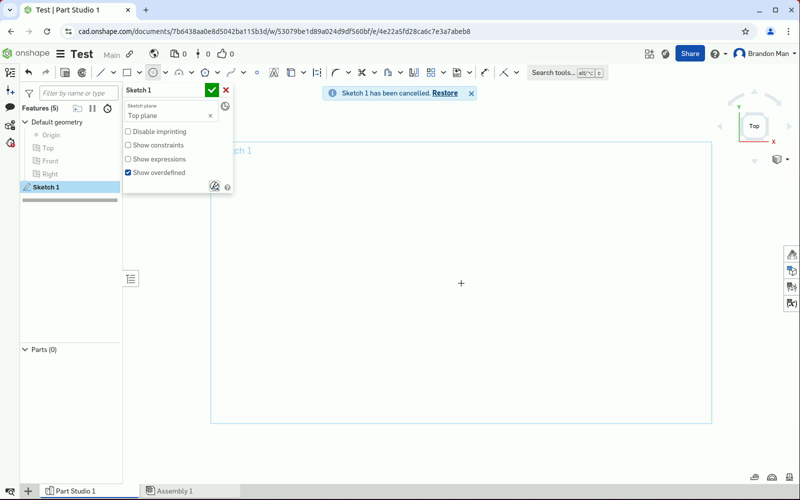
key_up(shift)
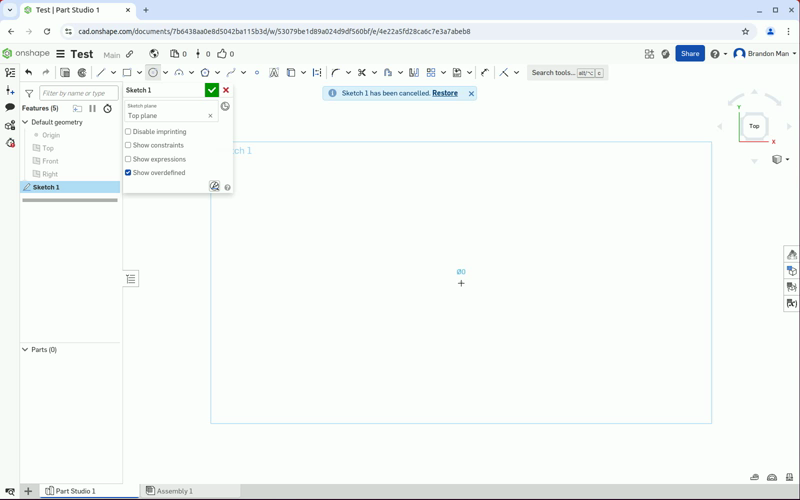
mouse_move(574, 282)
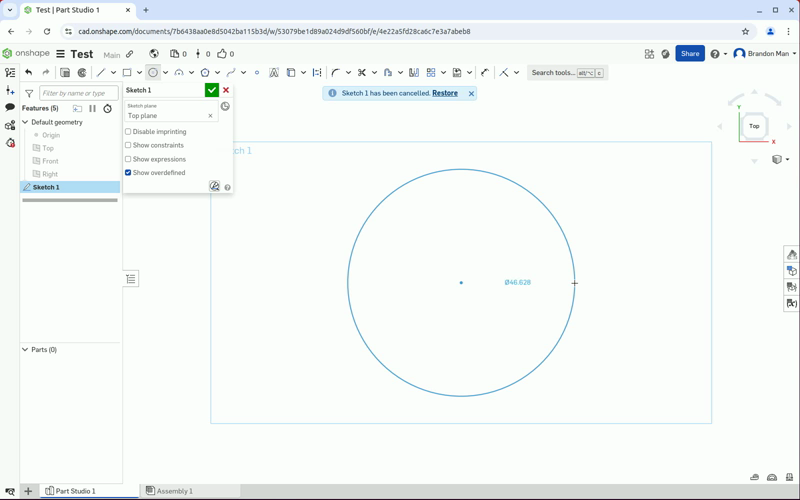
click(574, 282)
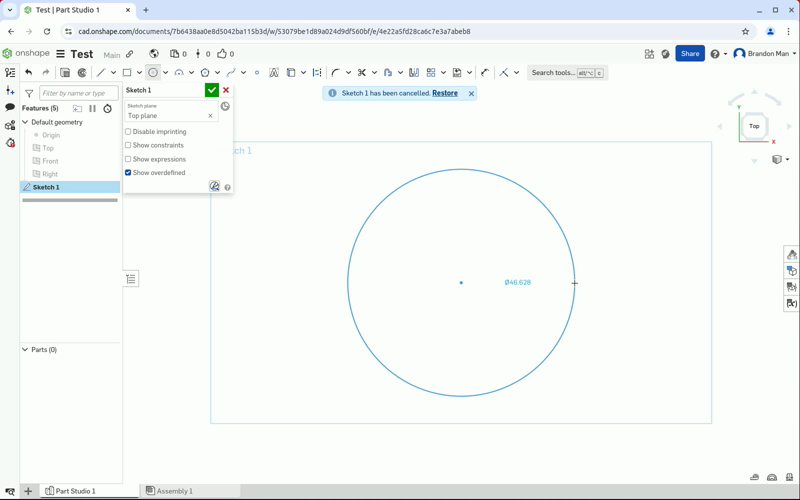
key(esc)
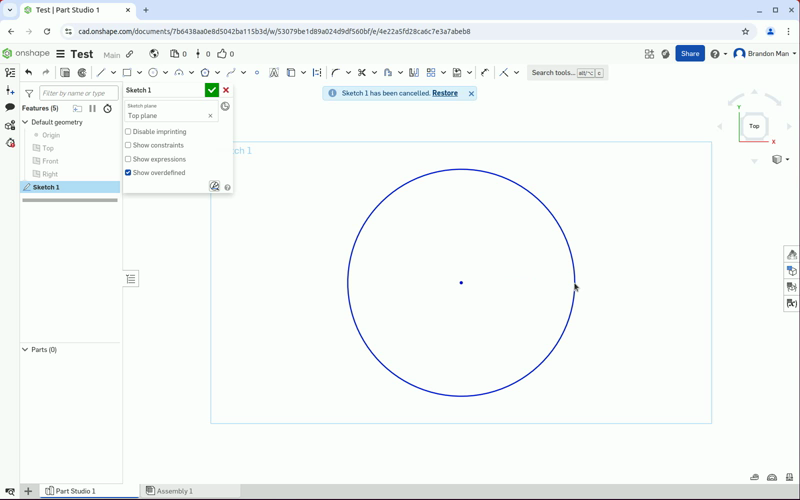
mouse_move(446, 336)
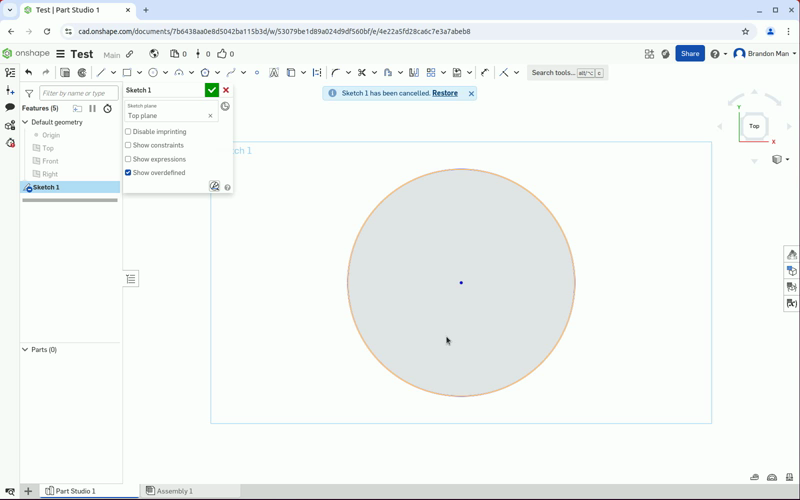
click(446, 336)
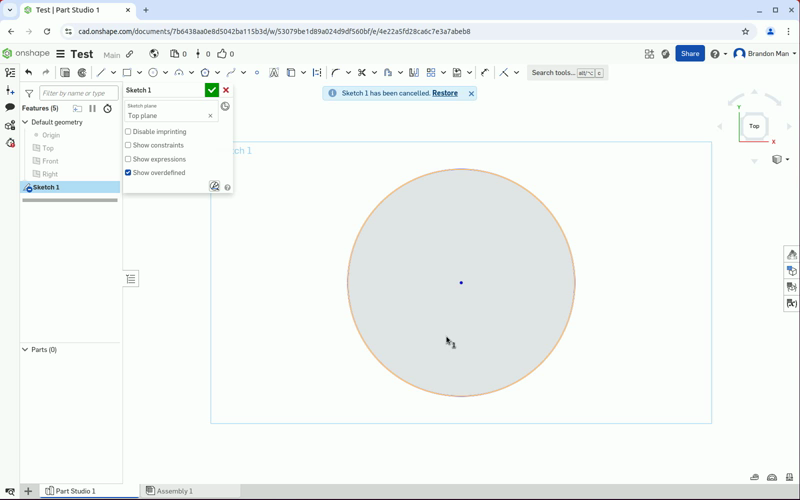
mouse_move(73, 352)
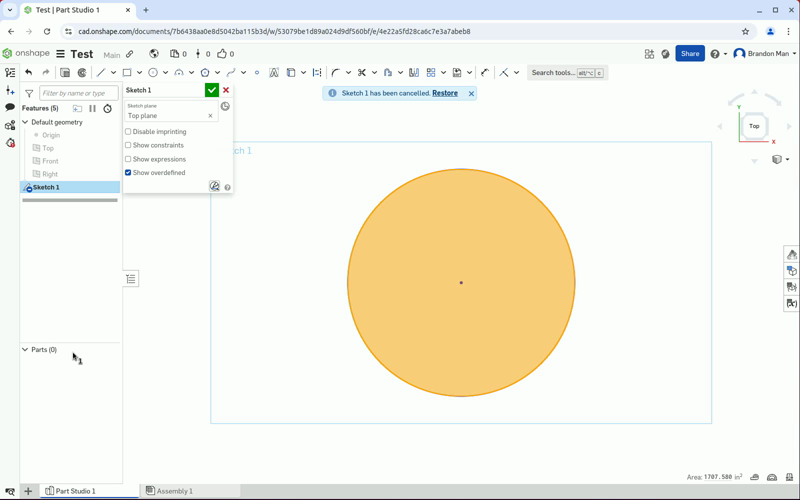
key(shift+y)
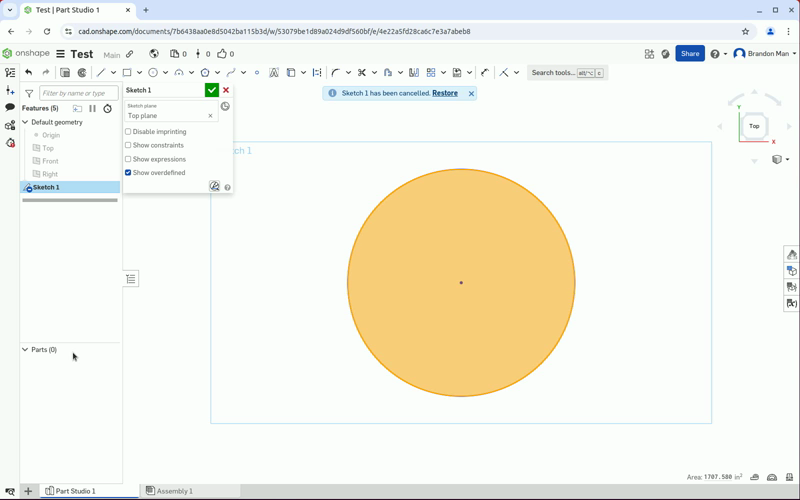
key(shift+e)
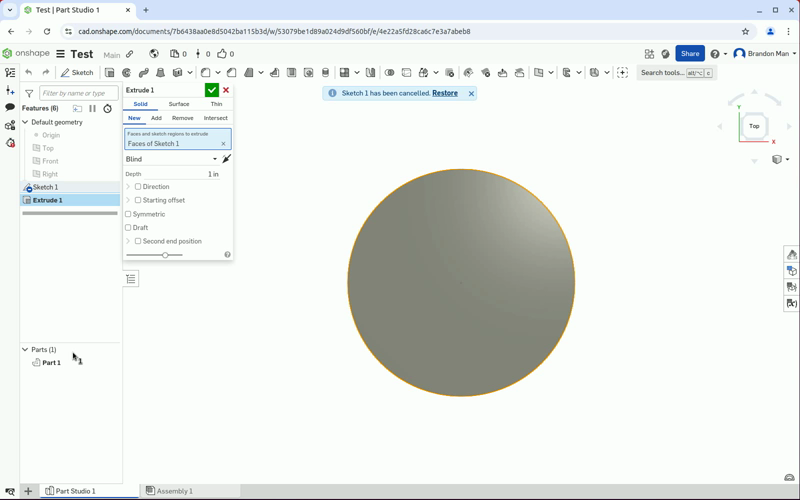
mouse_move(143, 106)
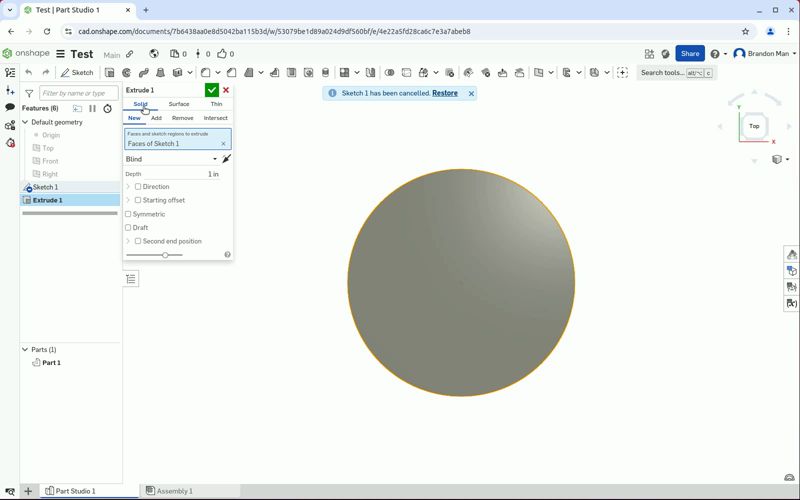
click(143, 106)
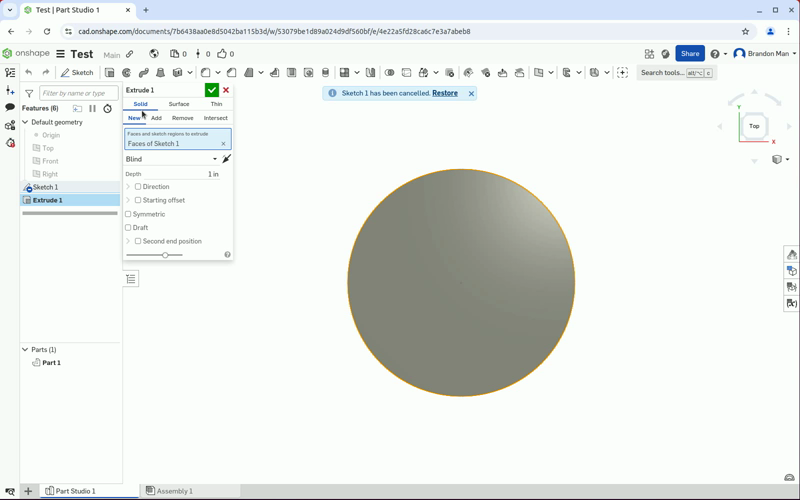
mouse_move(137, 120)
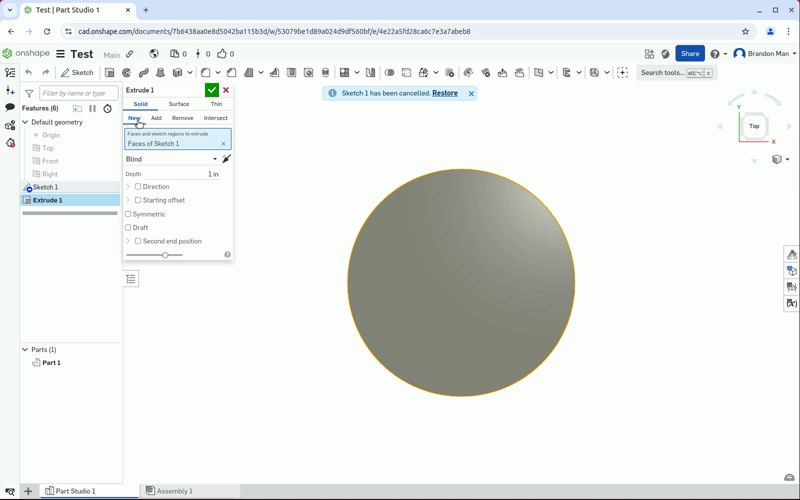
click(137, 120)
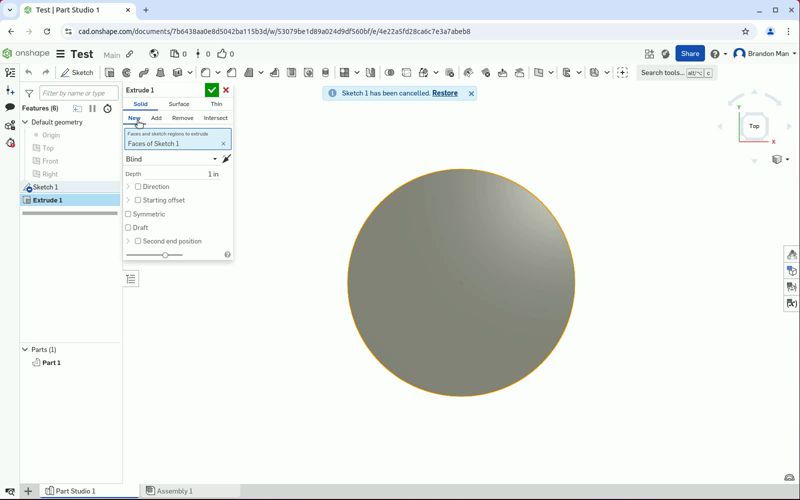
key(tab, 4)
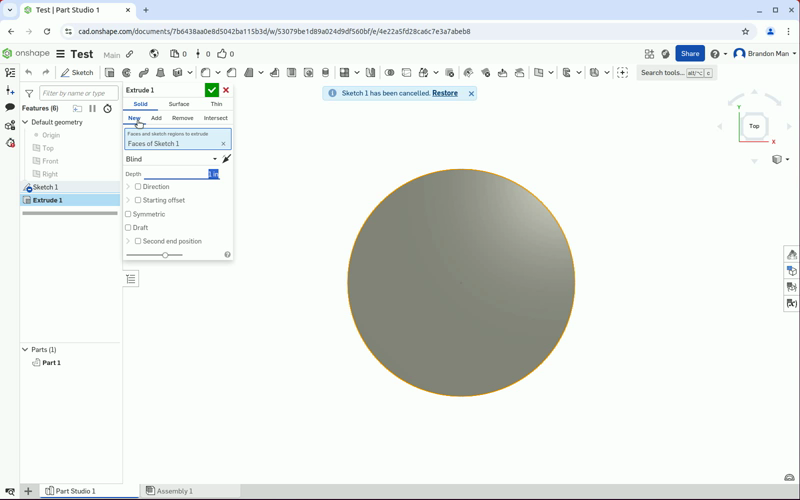
text(0.722)
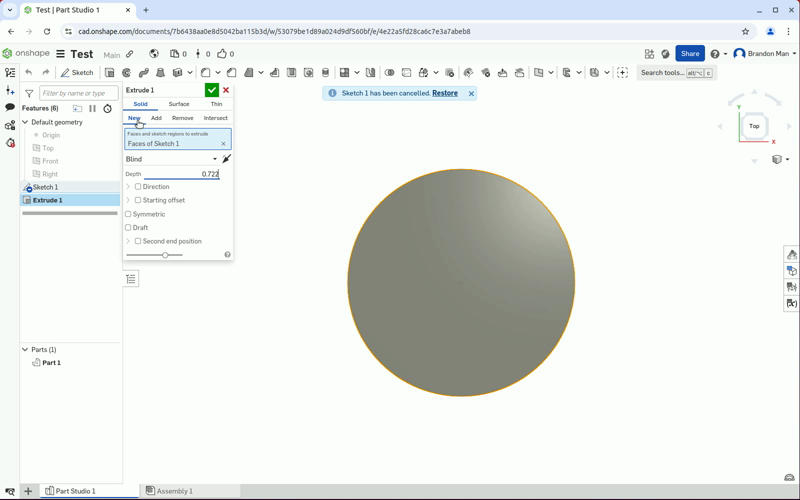
key(enter)
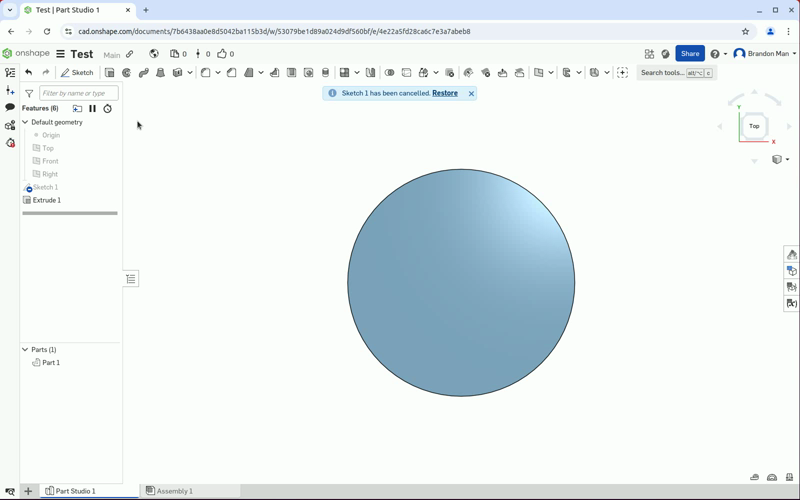
key(shift+h)
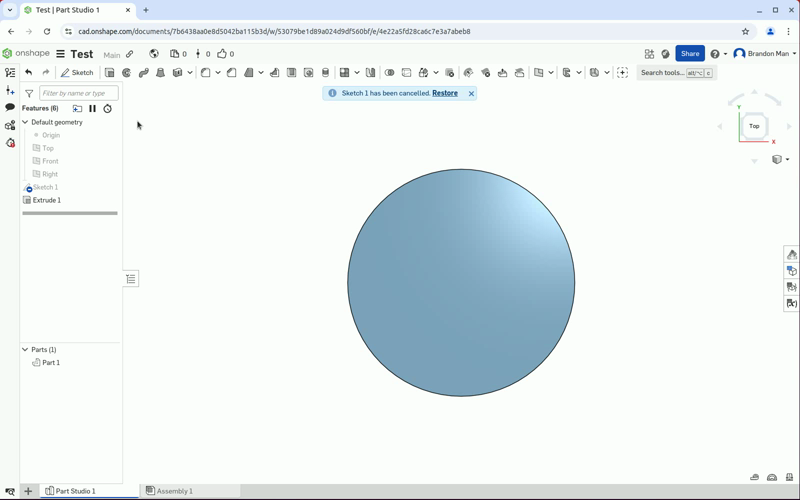
key(shift+h)
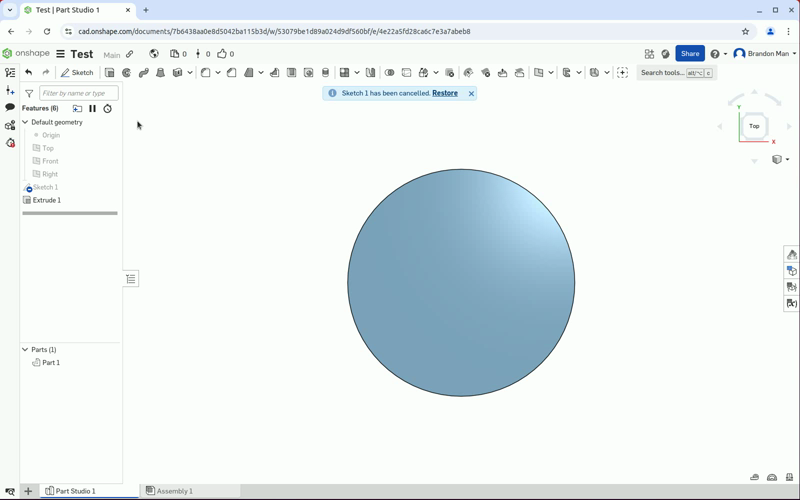
mouse_move(73, 189)
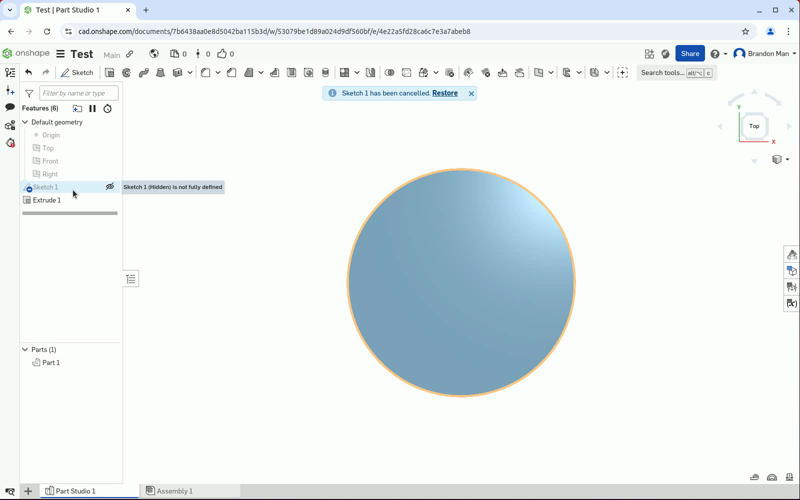
click(73, 189)
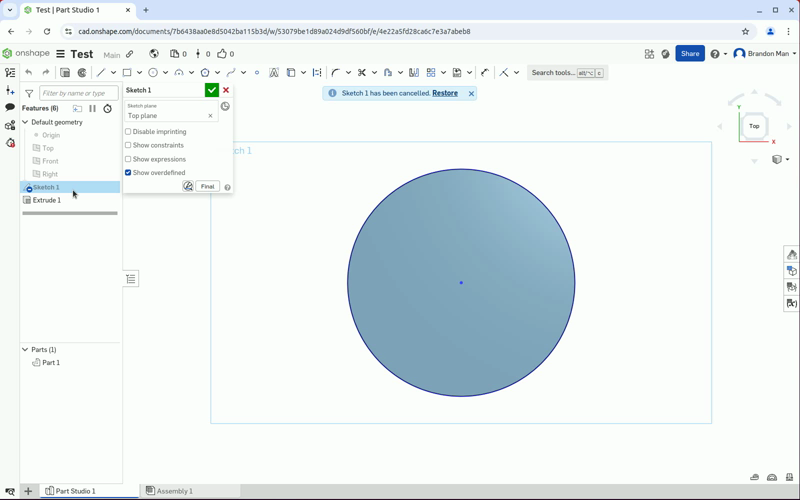
mouse_move(229, 92)
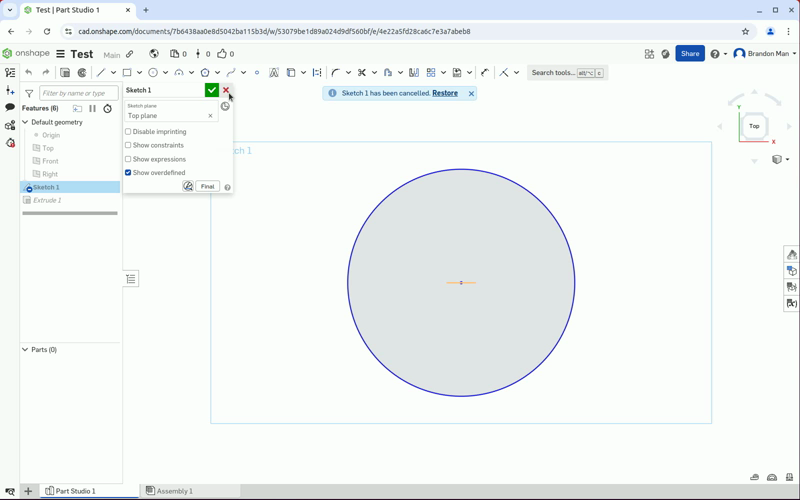
click(229, 92)
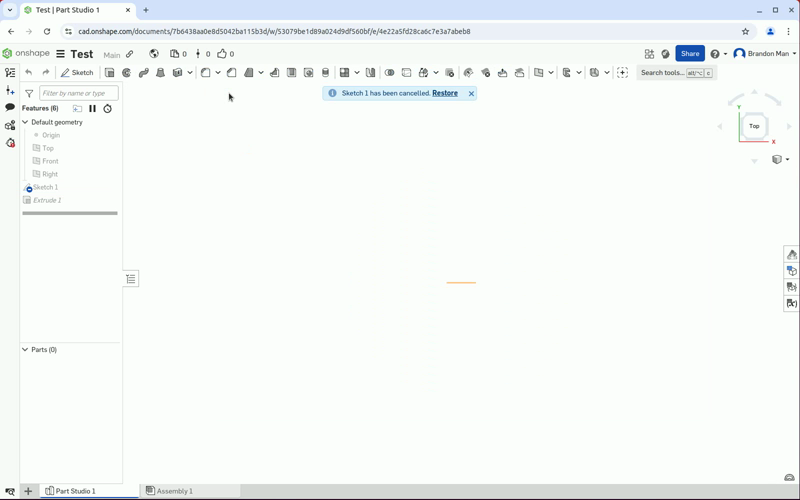
mouse_move(541, 75)
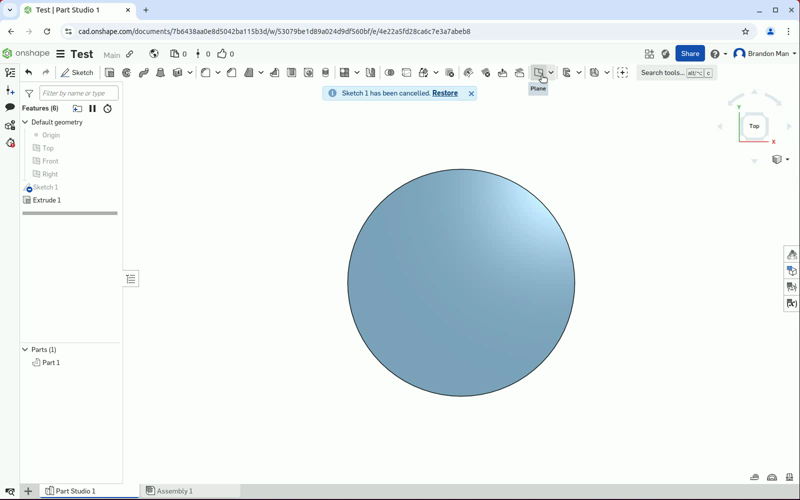
click(541, 75)
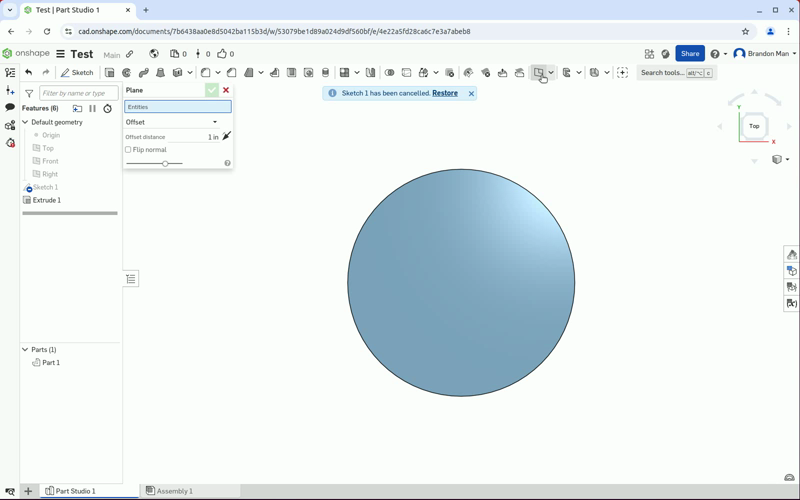
mouse_move(73, 150)
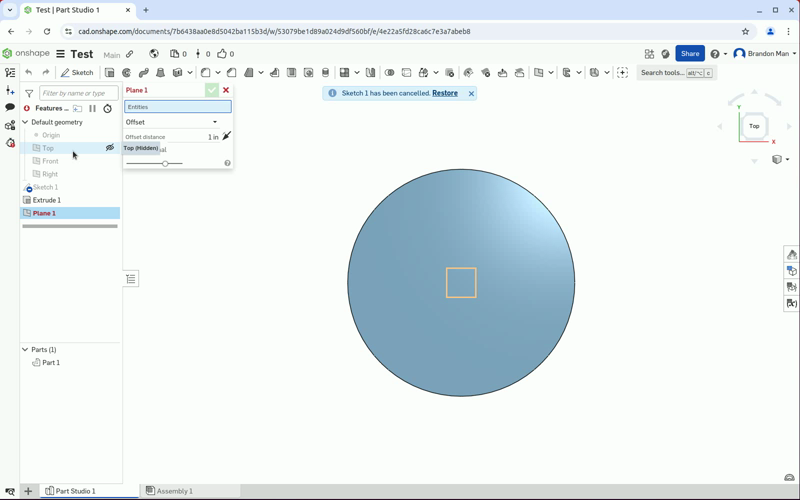
click(73, 150)
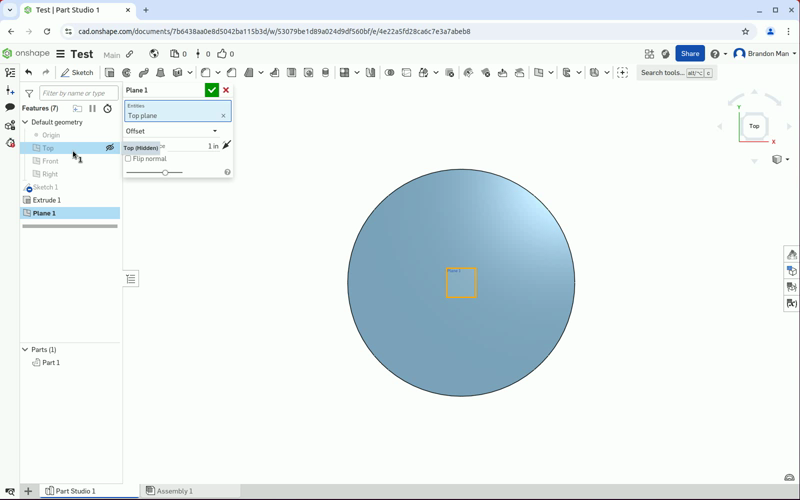
key(tab, 2)
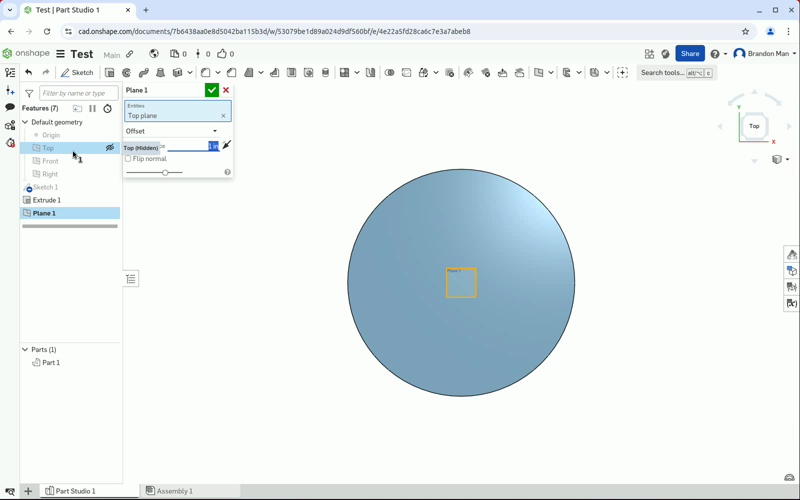
text(0.709)
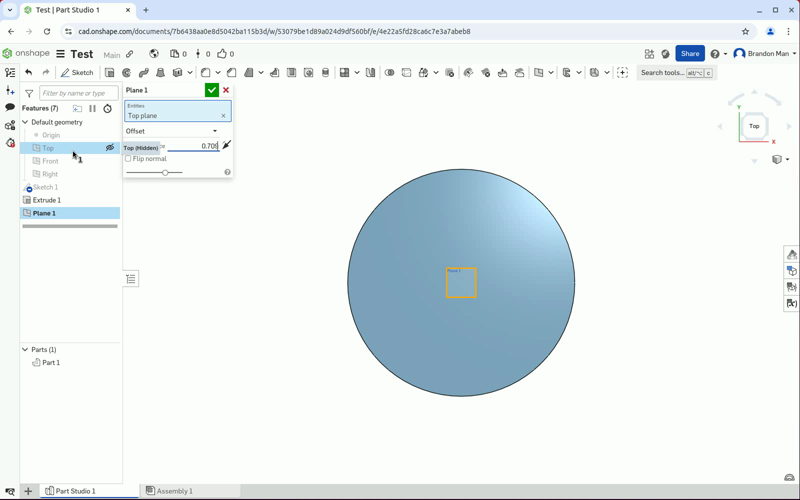
key(enter, 2)
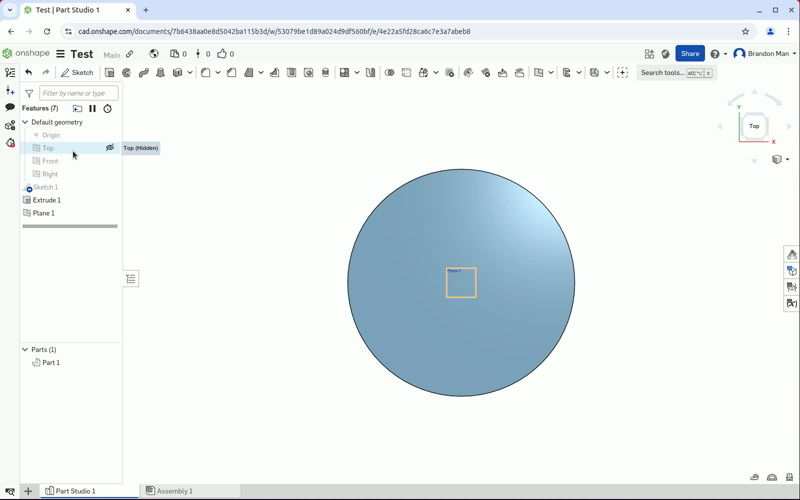
key(shift+s)
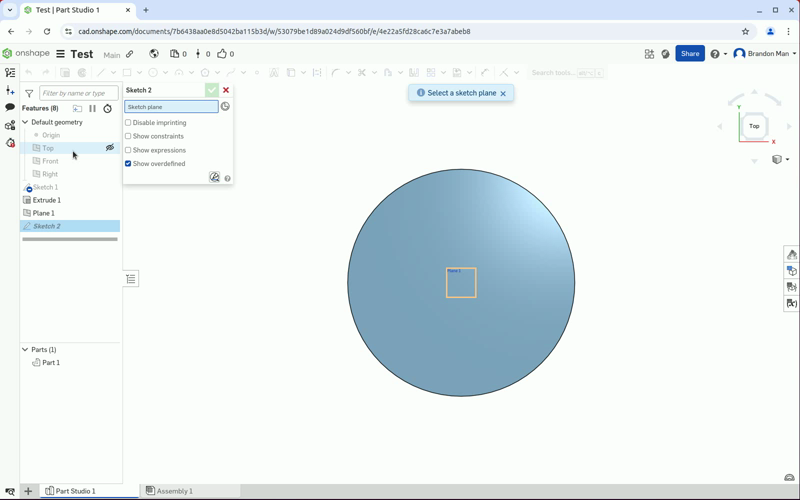
mouse_move(73, 215)
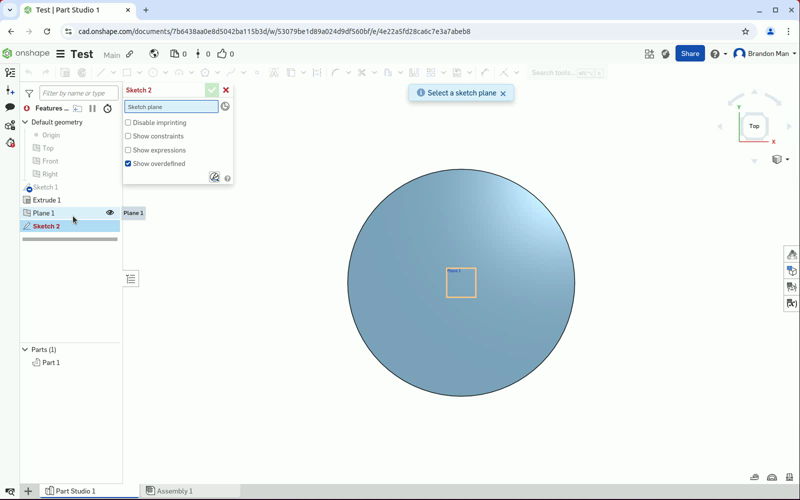
click(73, 215)
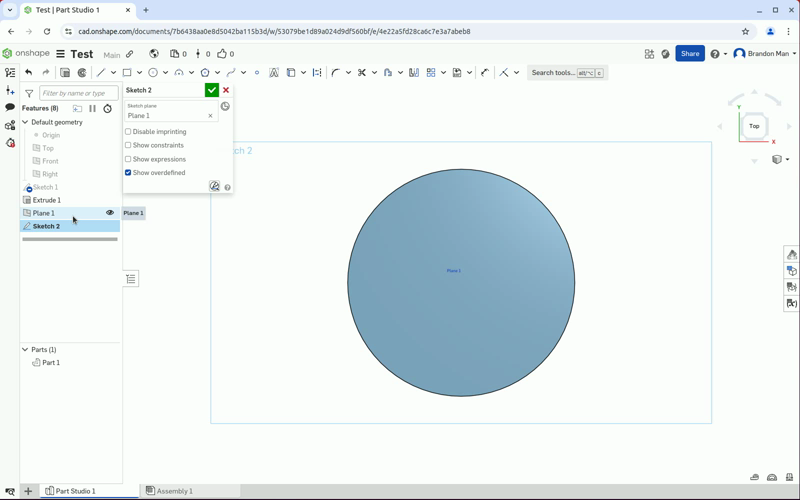
mouse_move(73, 352)
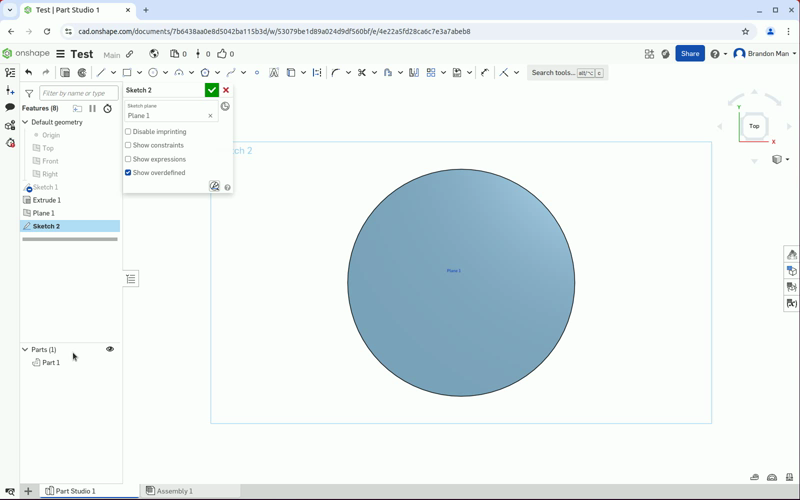
key(y)
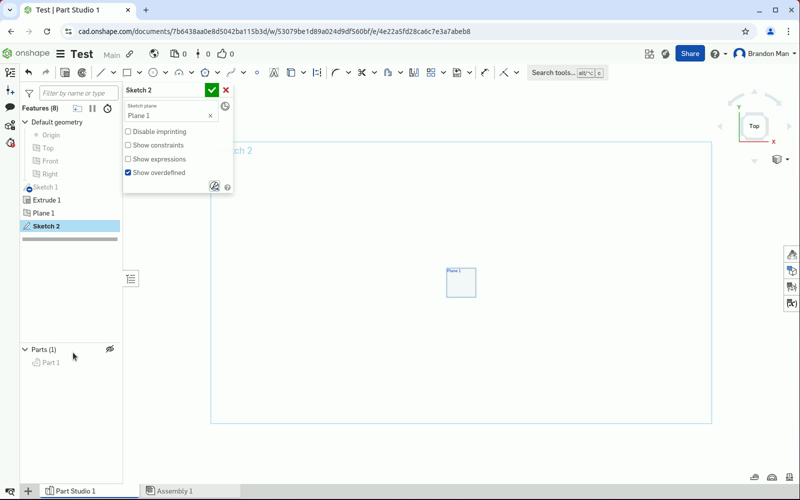
key(c)
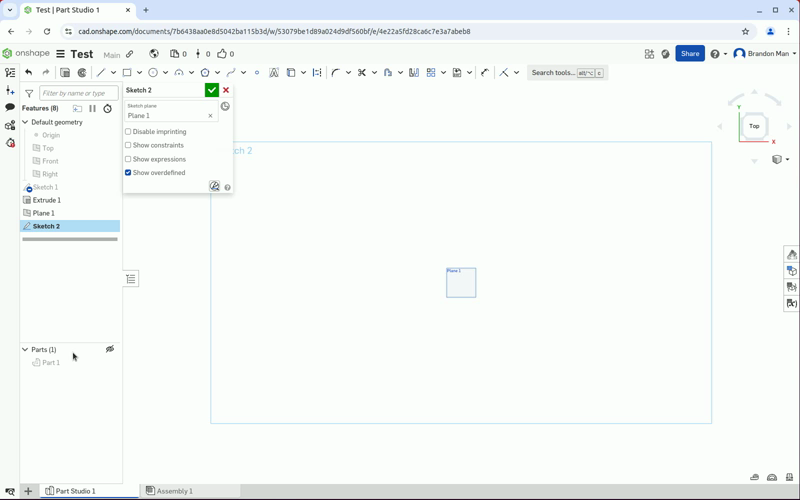
key_down(shift)
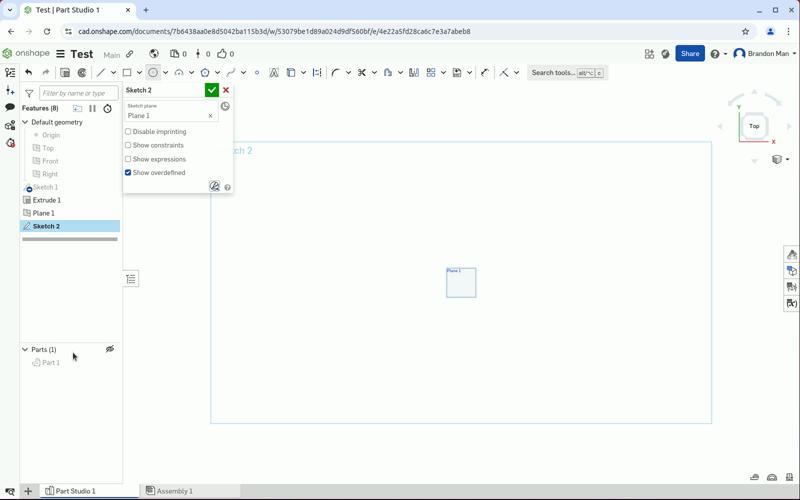
mouse_move(461, 282)
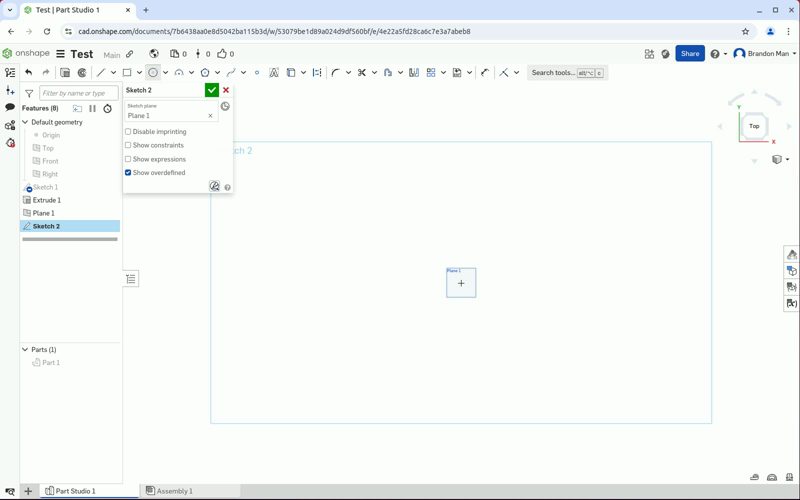
click(461, 282)
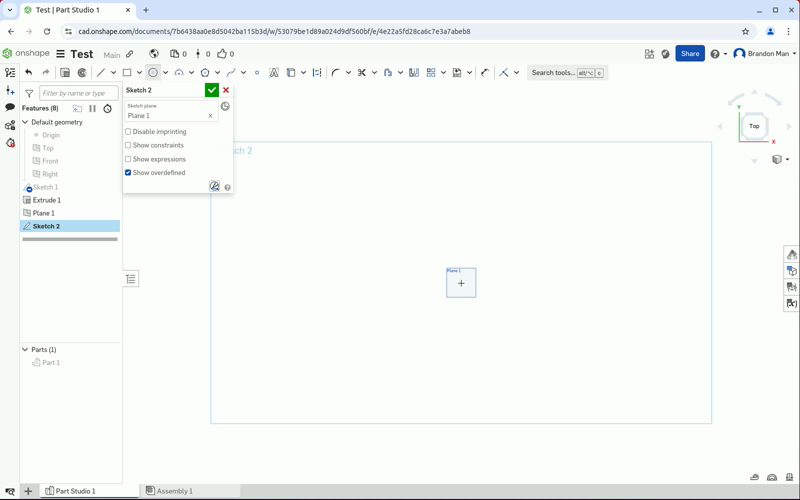
key_up(shift)
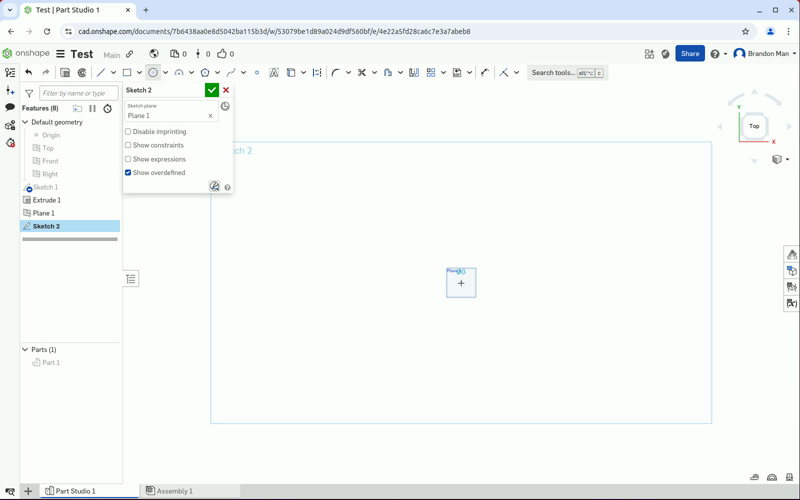
mouse_move(524, 282)
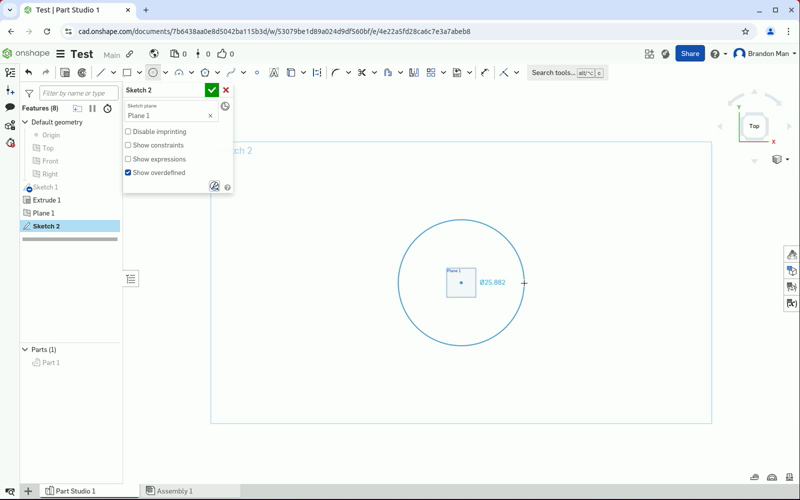
click(524, 282)
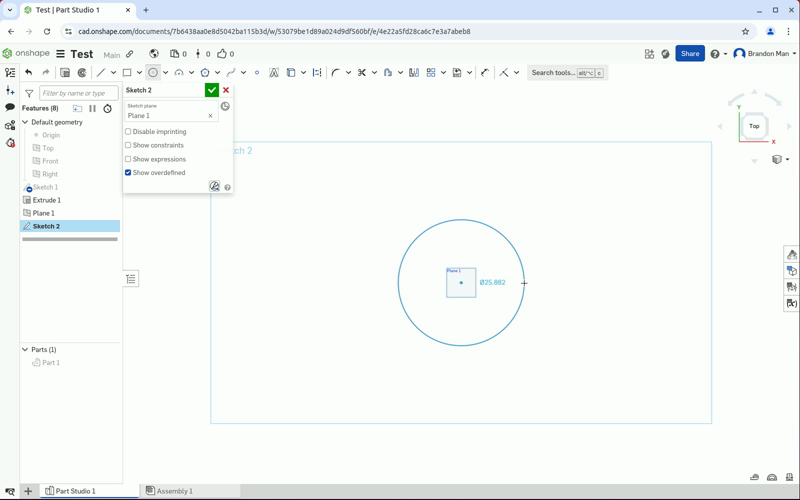
key(esc)
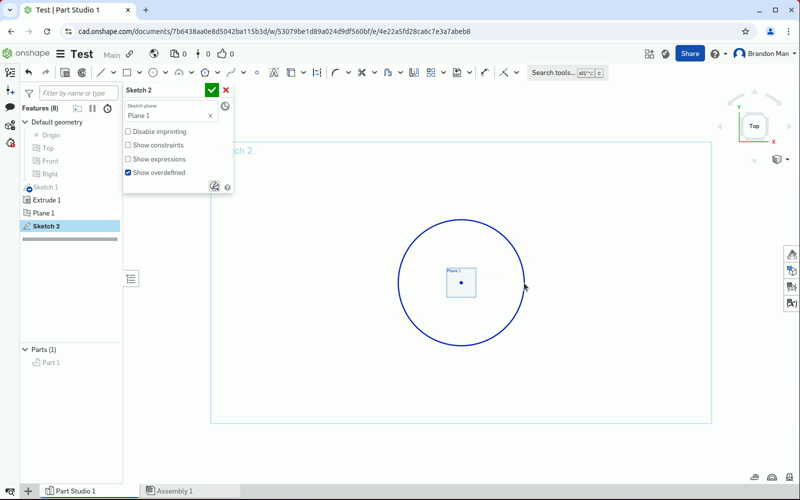
mouse_move(473, 251)
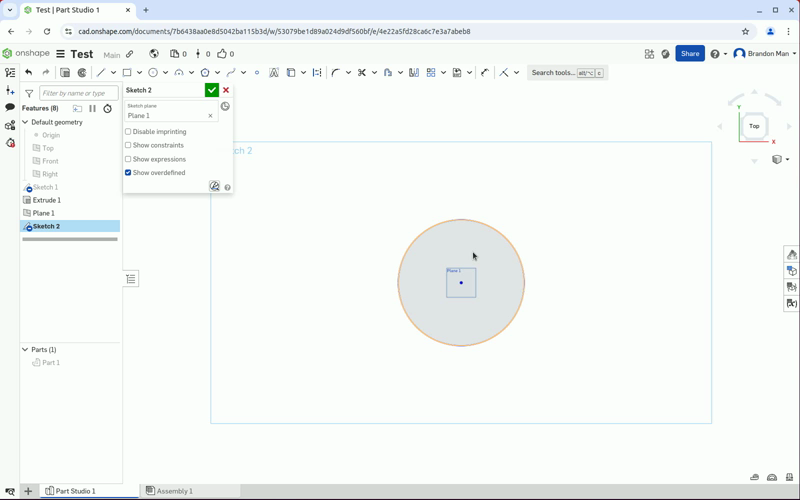
click(473, 251)
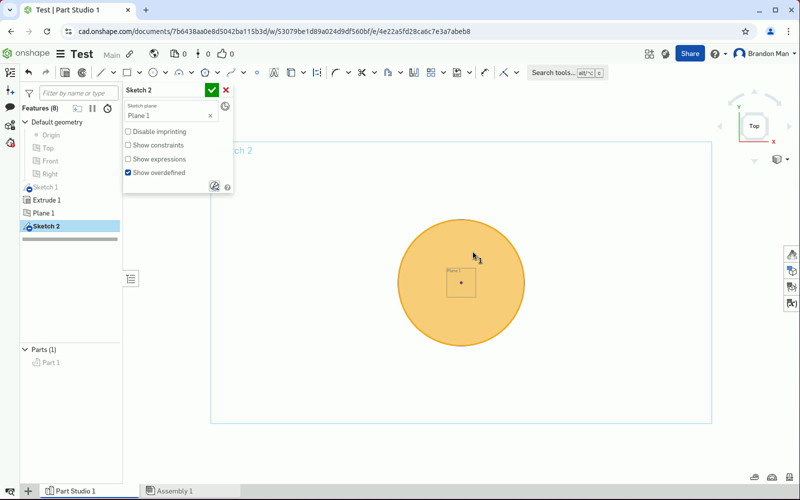
mouse_move(73, 352)
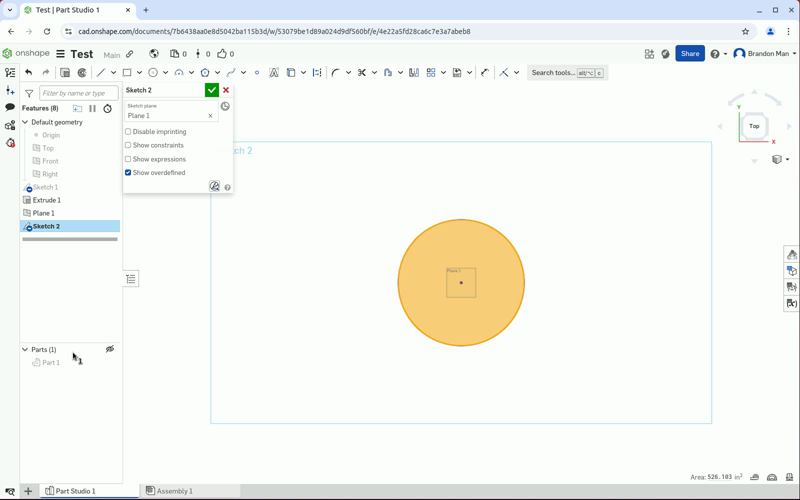
key(shift+y)
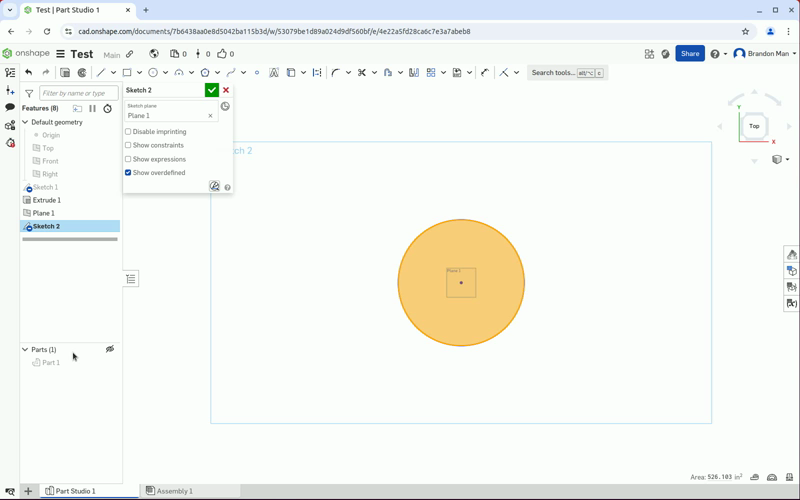
key(shift+e)
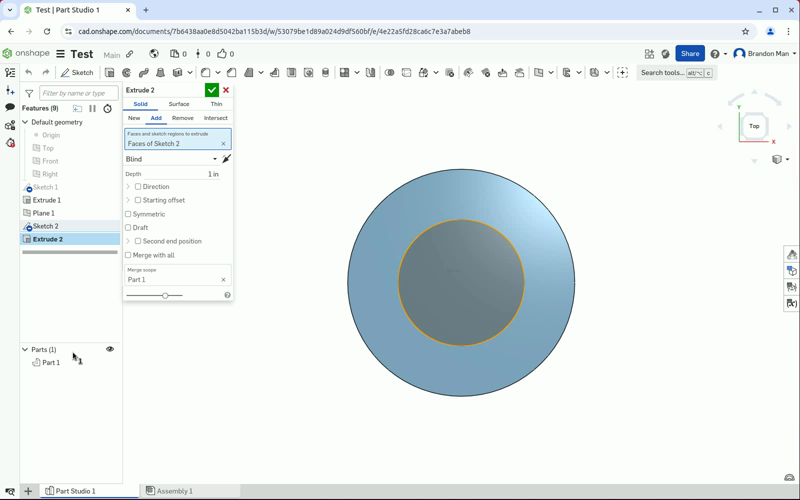
mouse_move(143, 106)
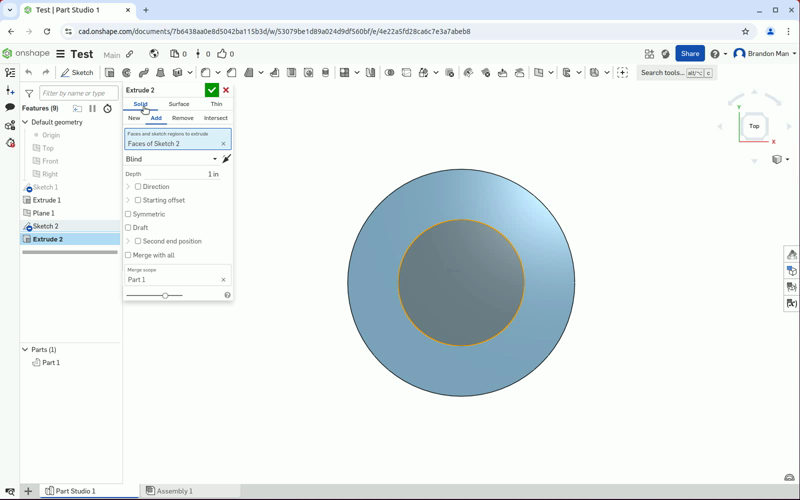
click(143, 106)
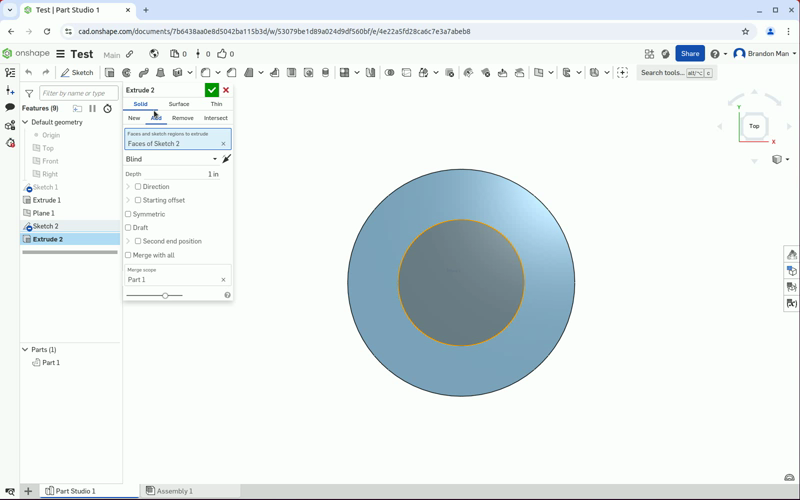
mouse_move(186, 120)
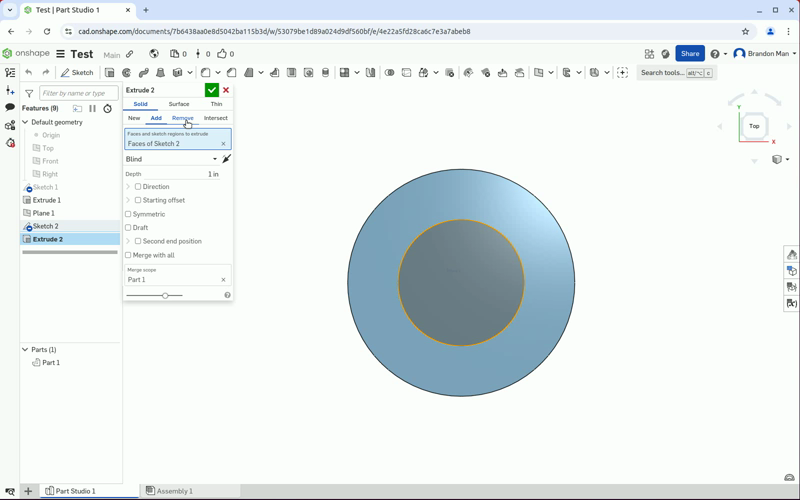
click(186, 120)
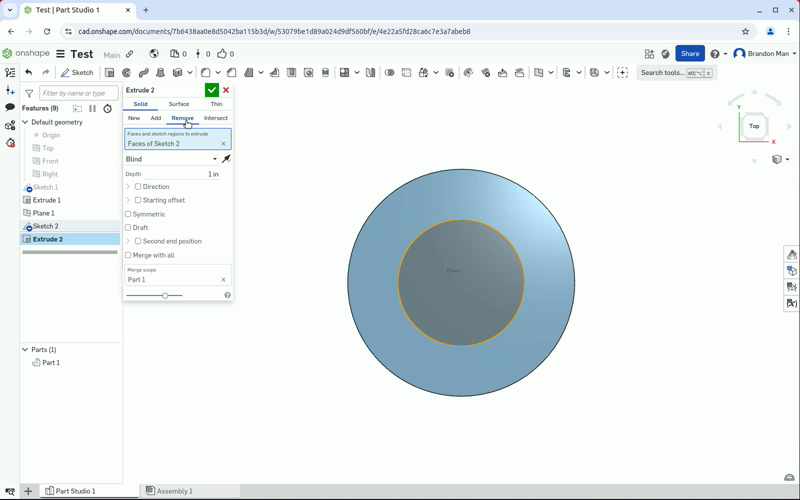
key(tab, 4)
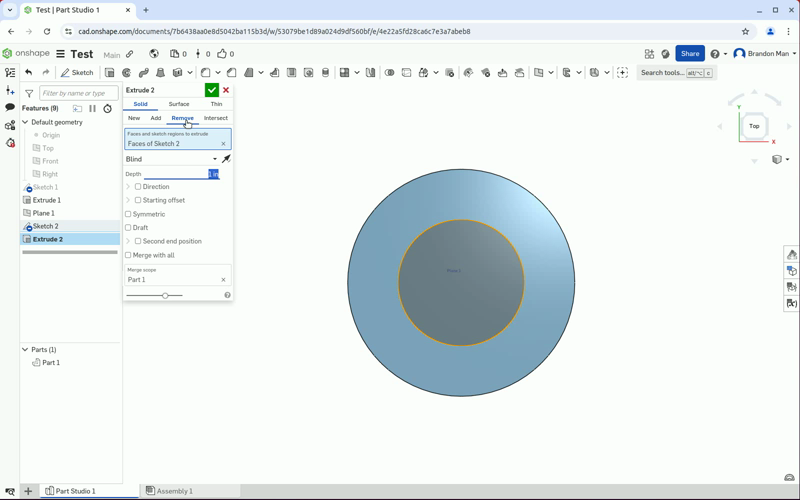
text(5.777)
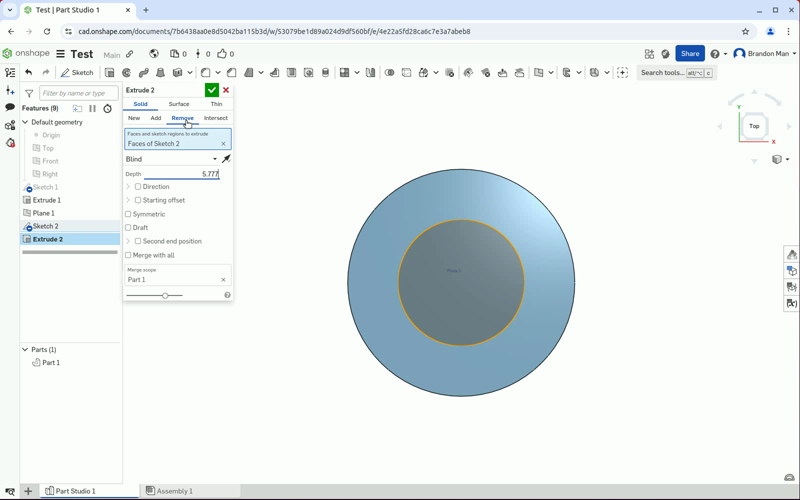
key(tab, 6)
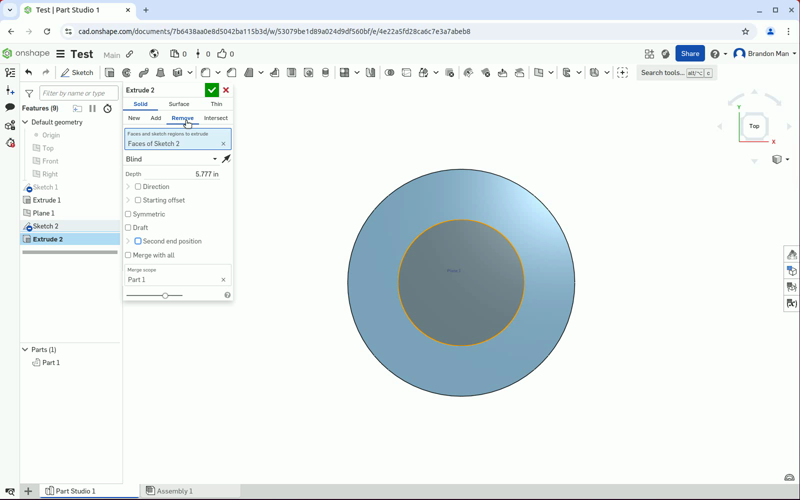
key(space)
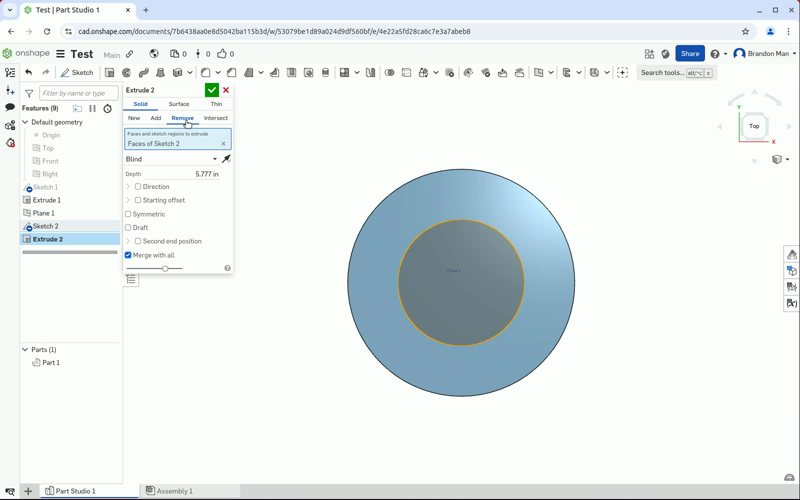
key(enter)
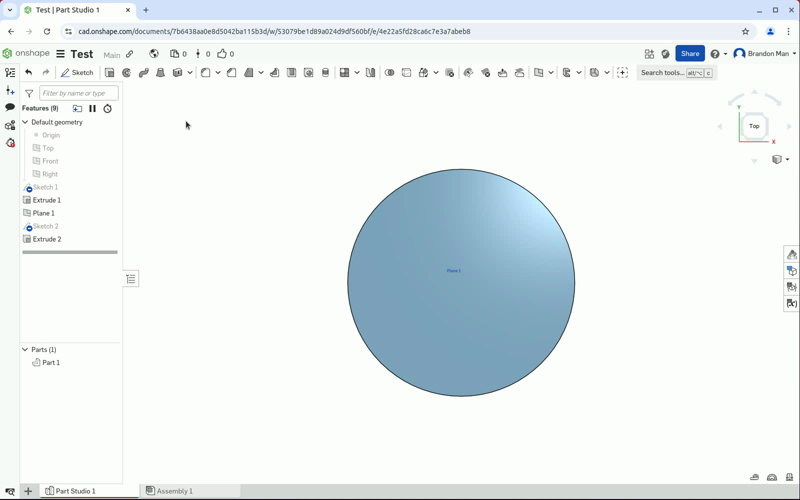
key(shift+h)
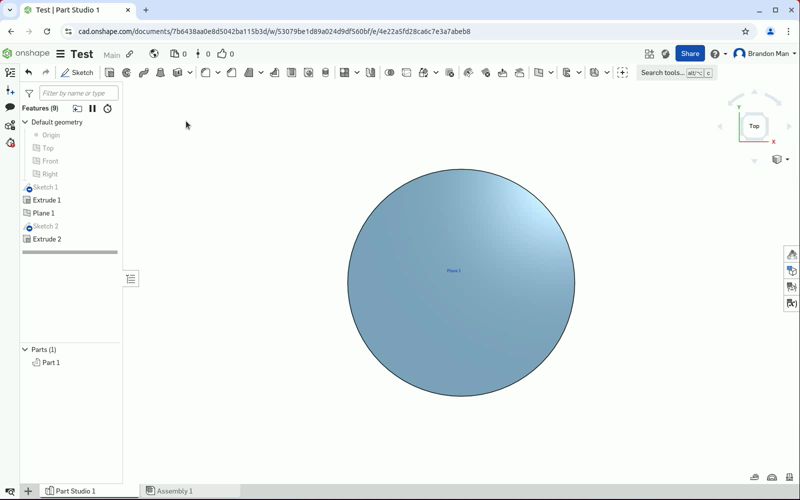
key(shift+h)
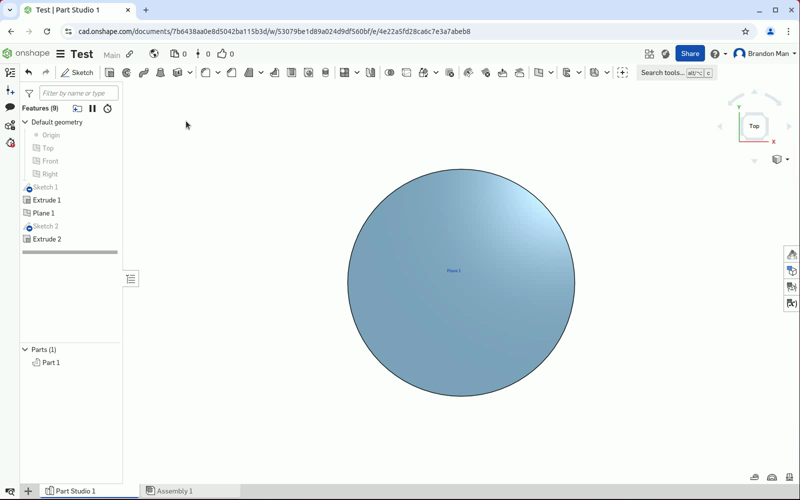
mouse_move(73, 189)
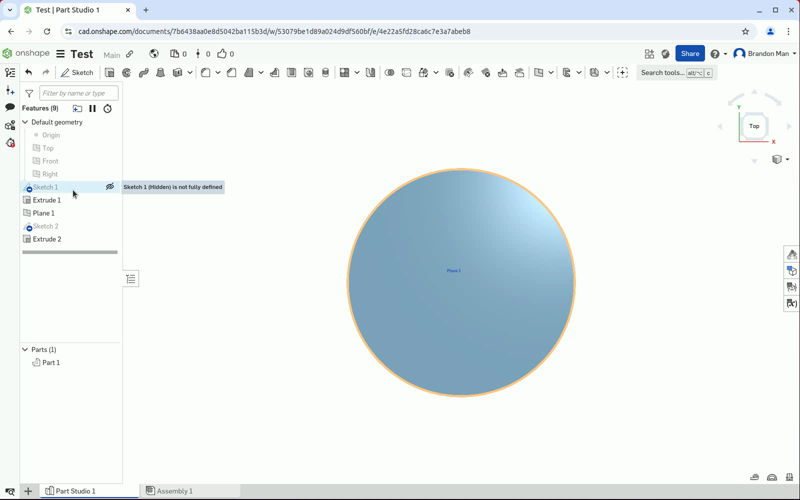
click(73, 189)
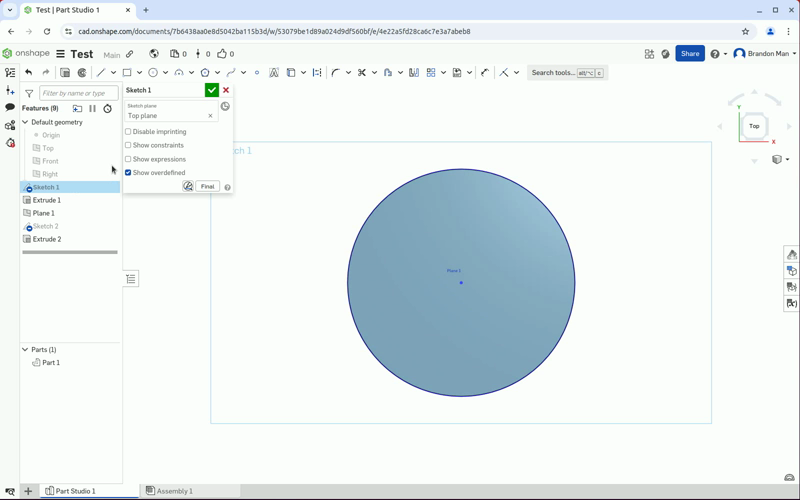
mouse_move(229, 92)
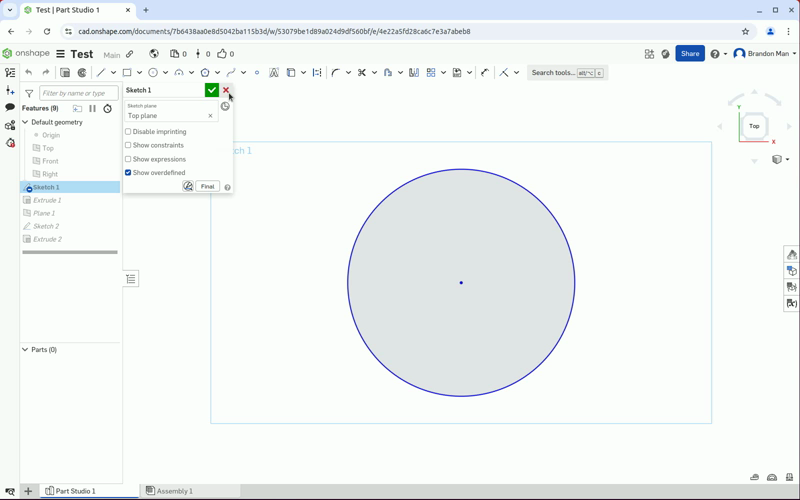
click(229, 92)
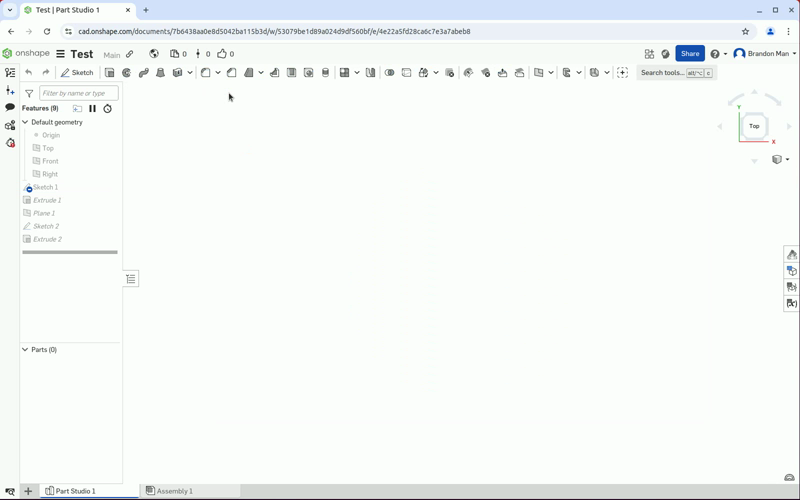
key(shift+s)
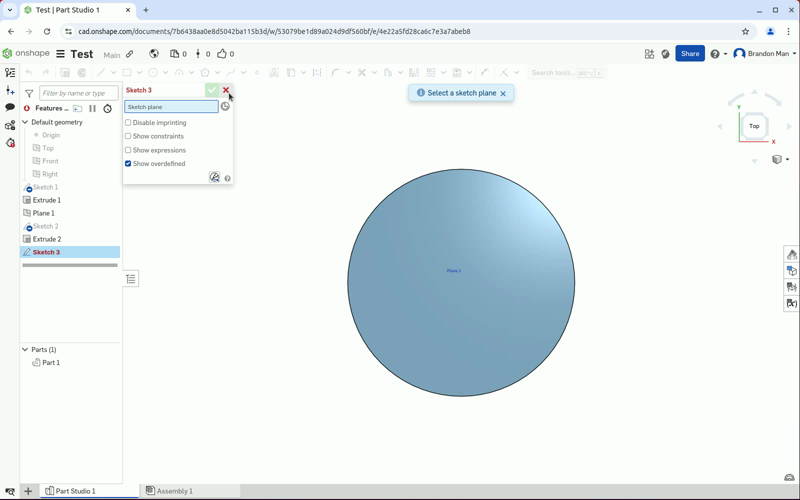
mouse_move(73, 215)
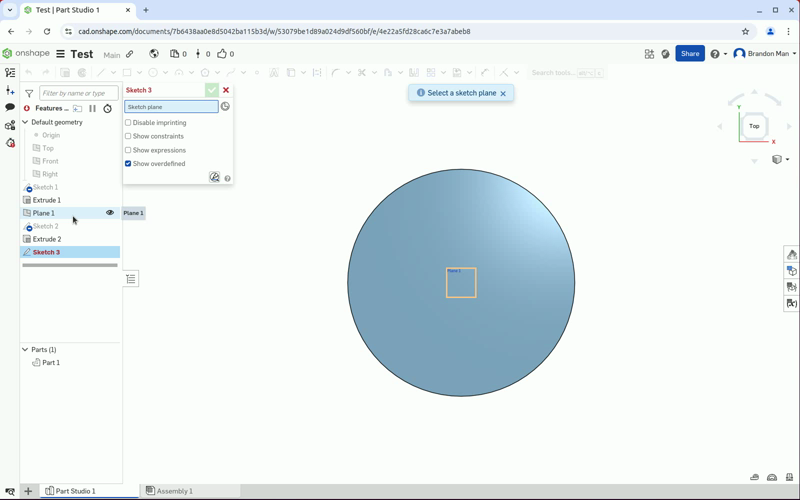
click(73, 215)
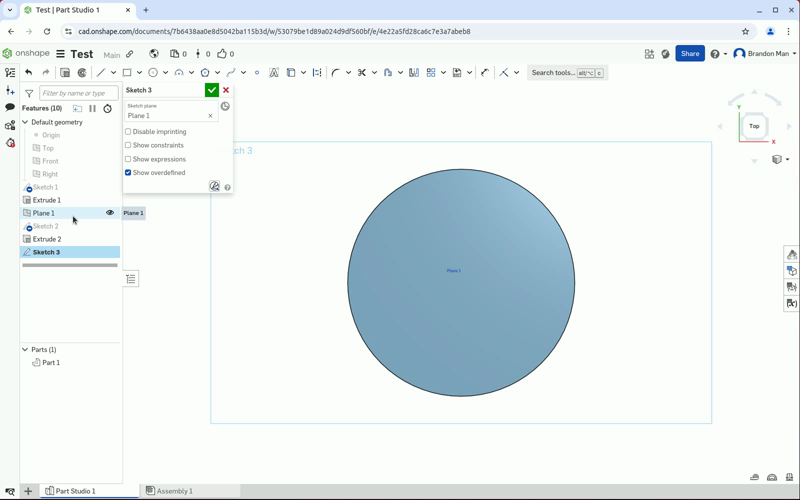
mouse_move(73, 352)
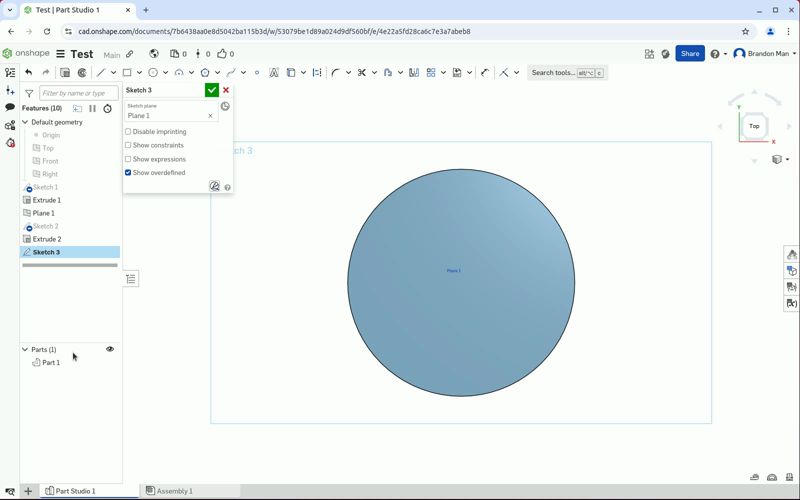
key(y)
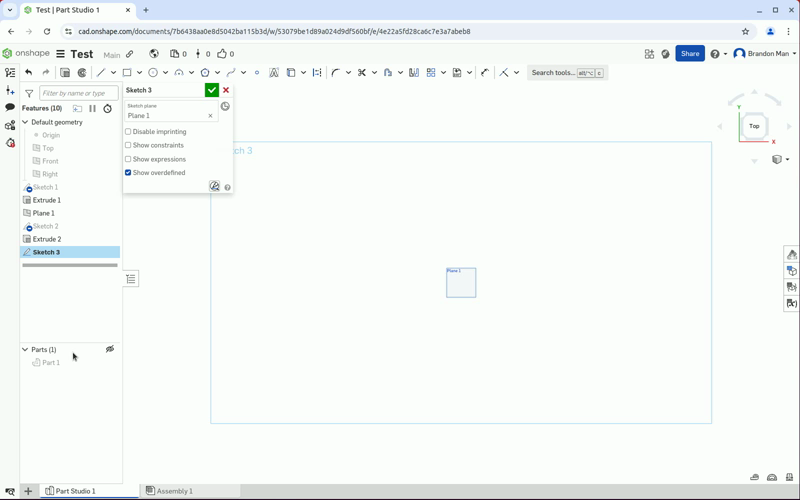
key(c)
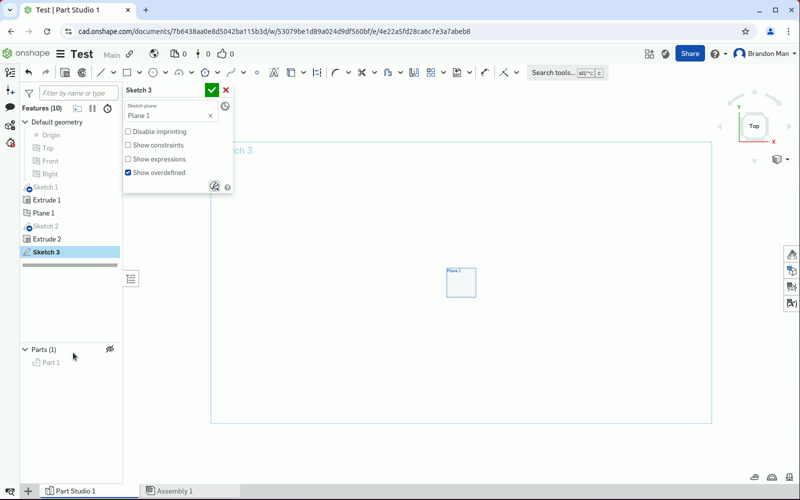
key_down(shift)
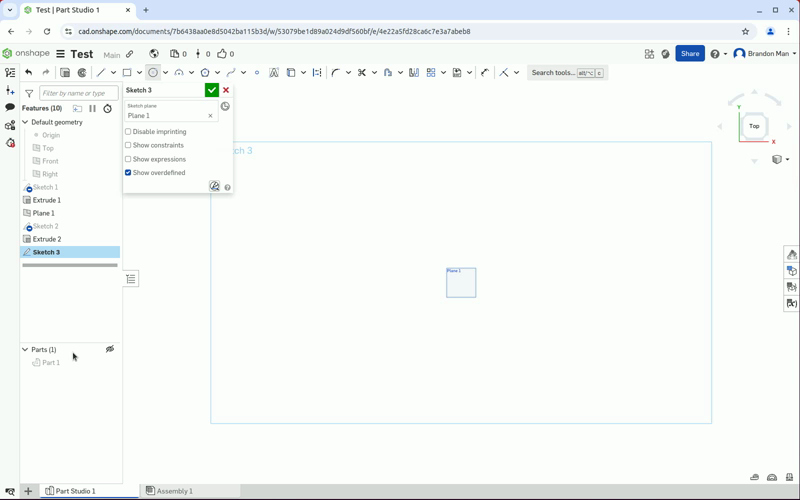
mouse_move(460, 282)
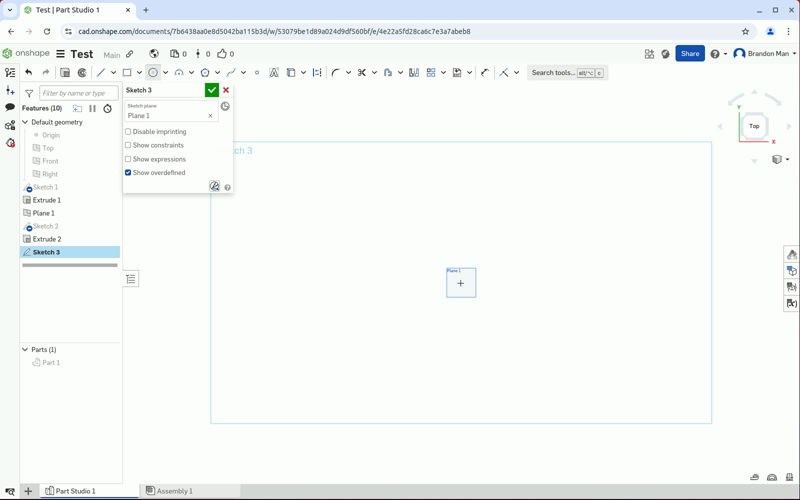
click(460, 282)
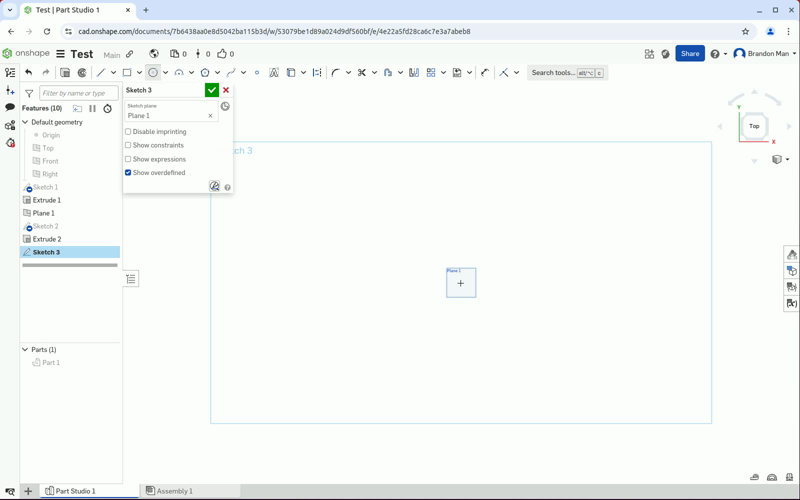
key_up(shift)
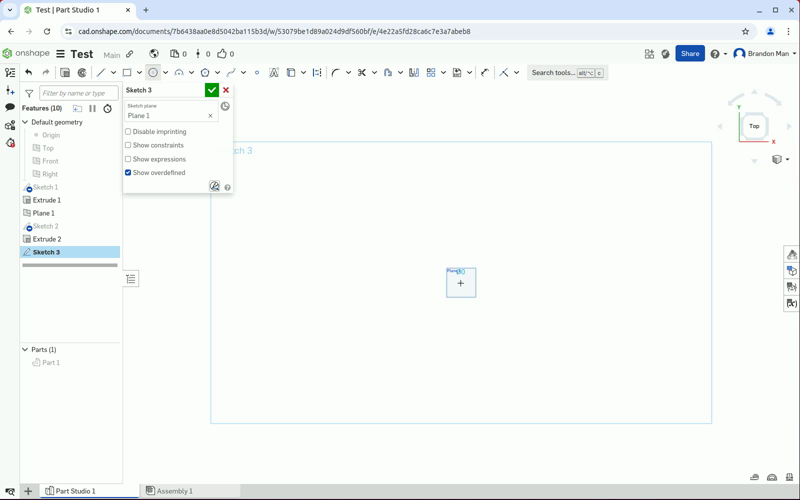
mouse_move(525, 282)
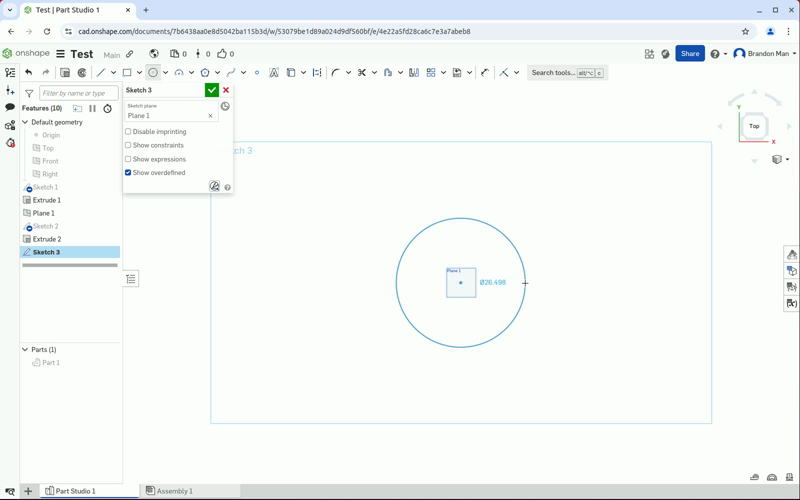
click(525, 282)
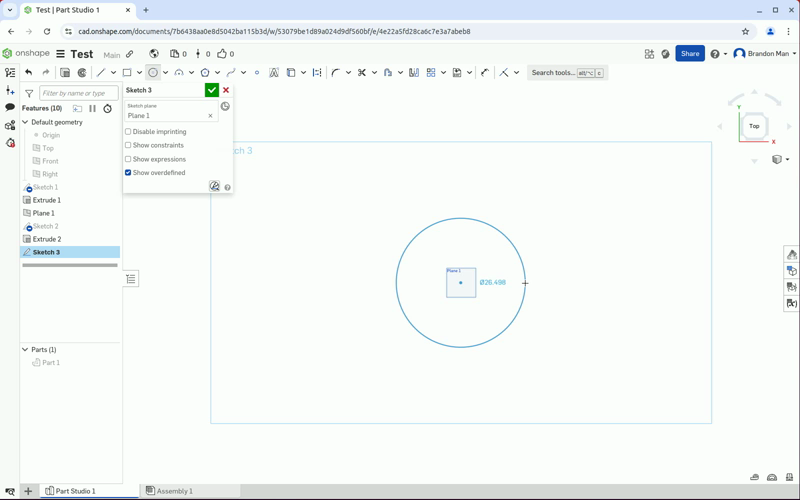
key(esc)
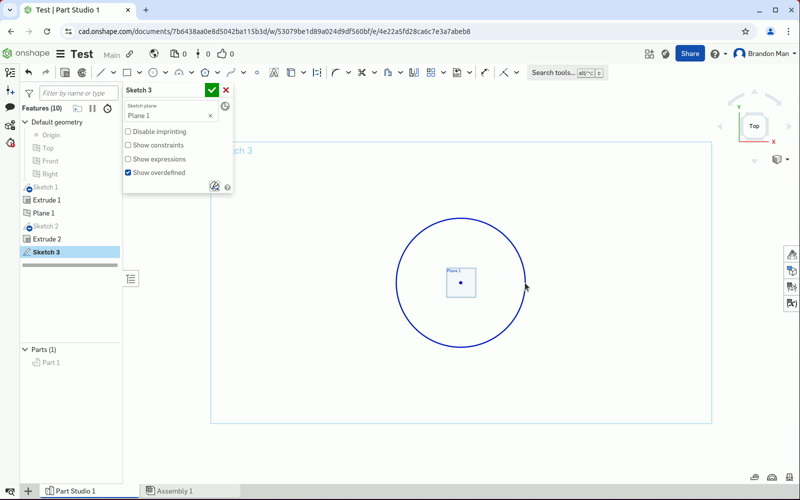
key(c)
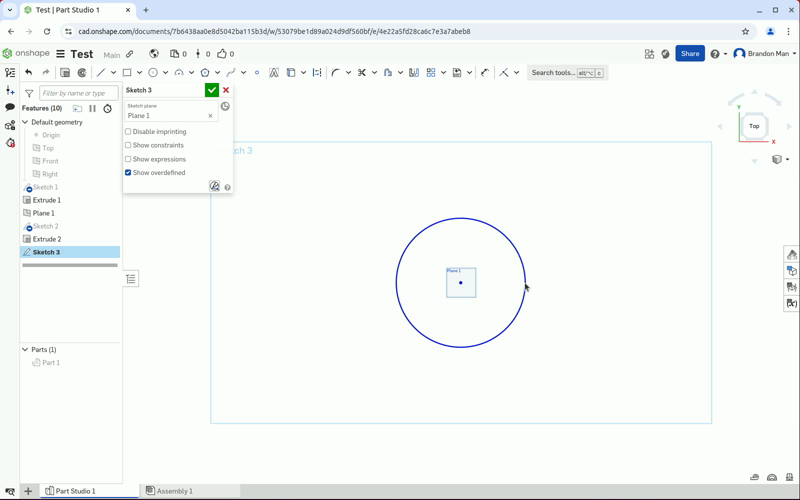
key_down(shift)
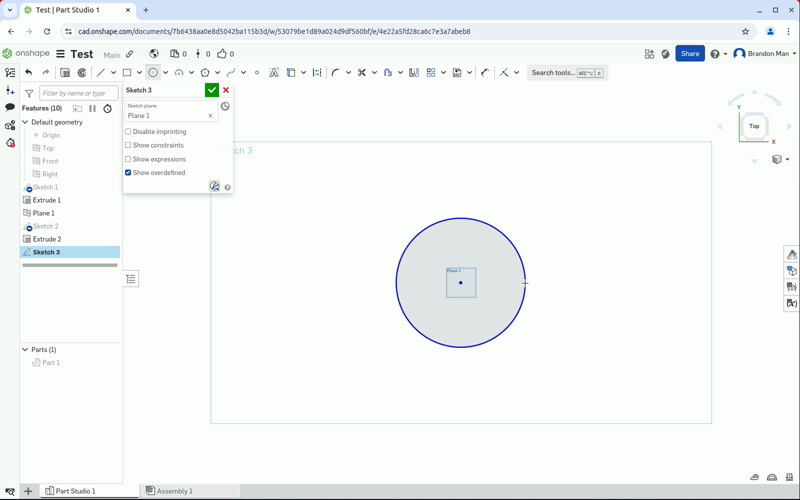
mouse_move(460, 282)
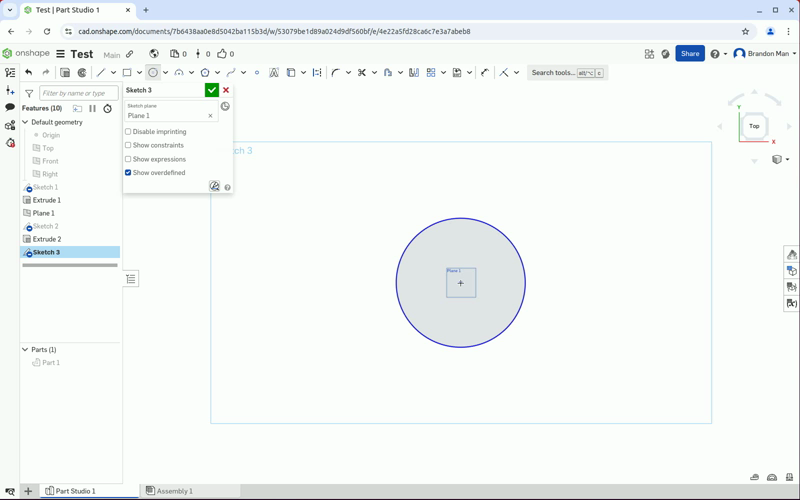
click(460, 282)
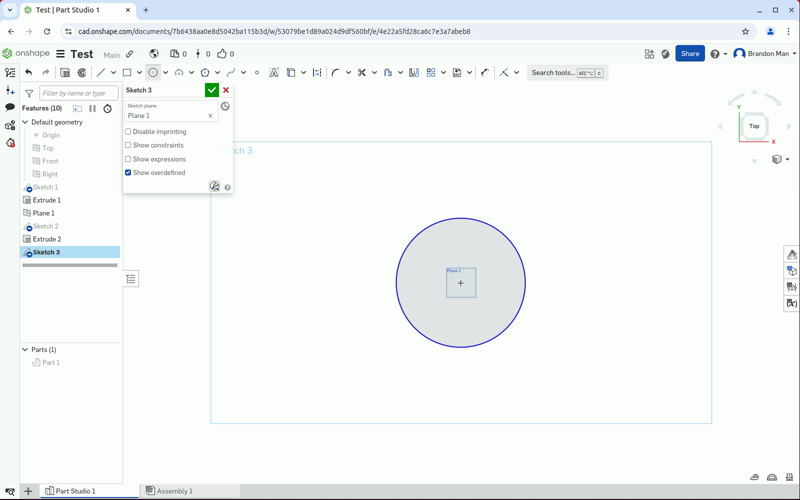
key_up(shift)
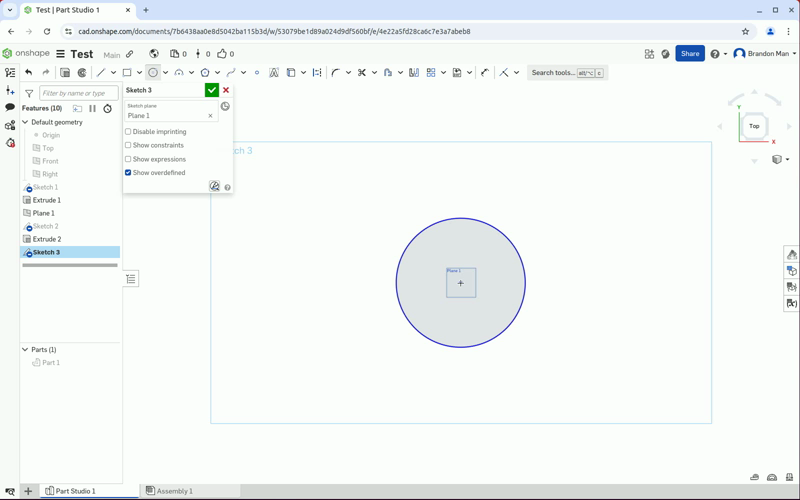
mouse_move(522, 282)
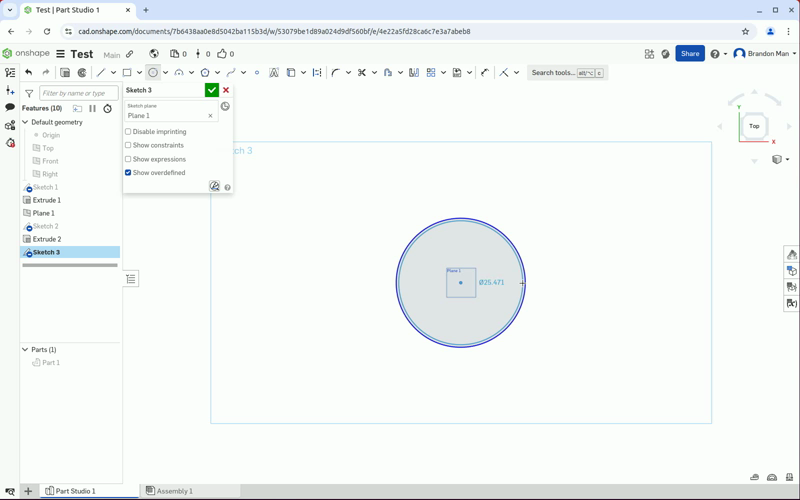
scroll(6)
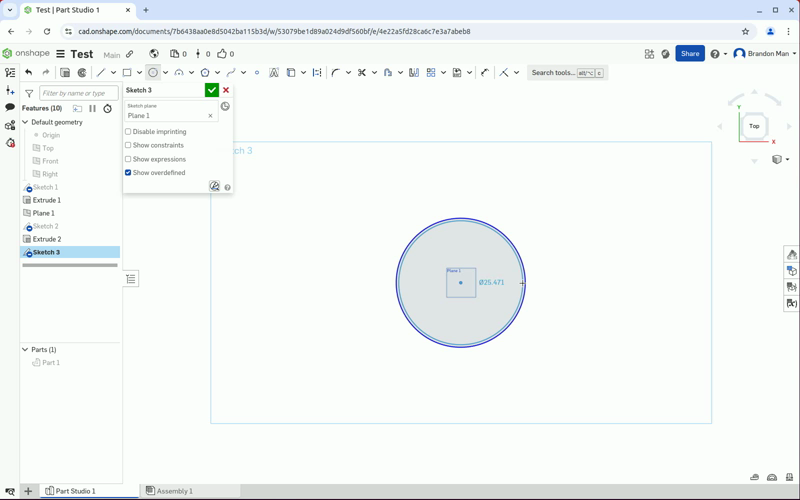
scroll(6)
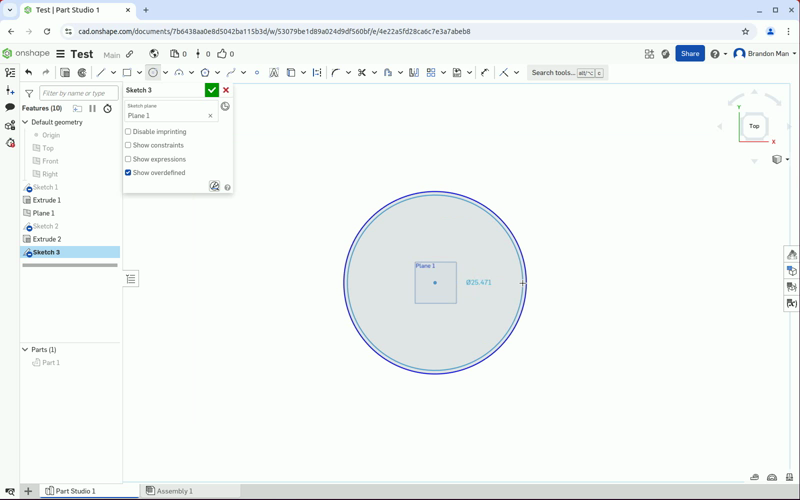
scroll(6)
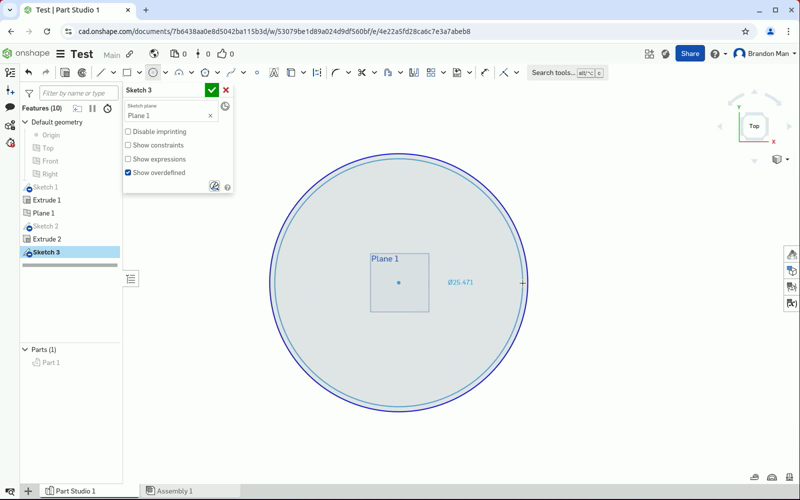
scroll(6)
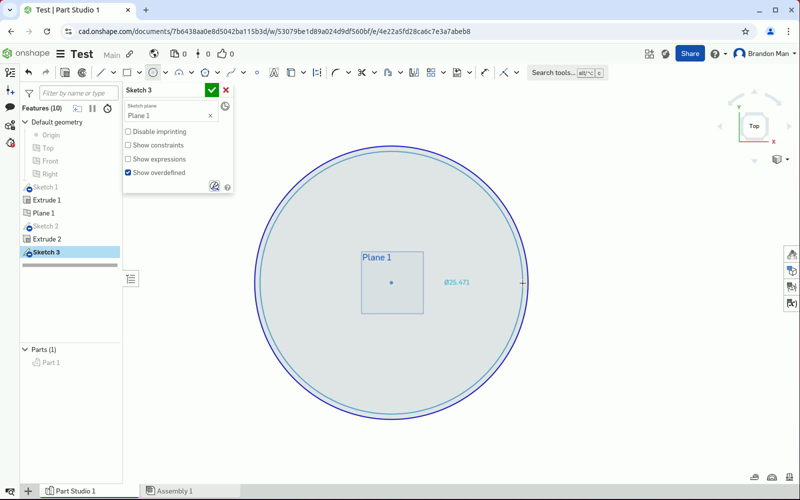
scroll(6)
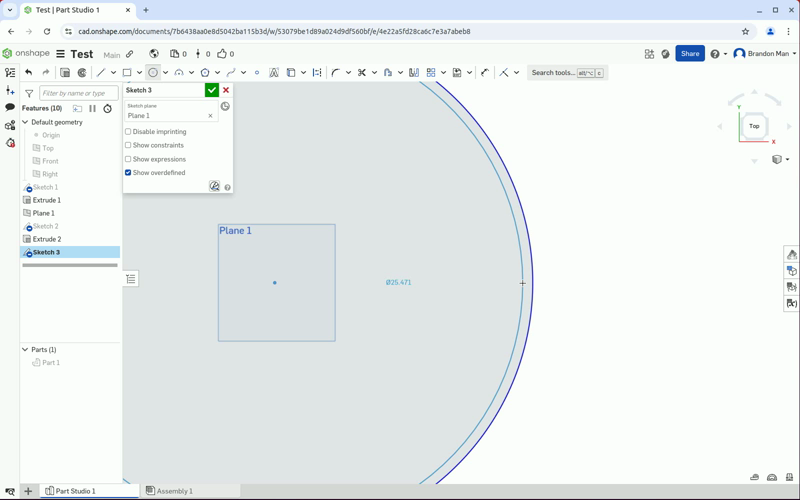
scroll(6)
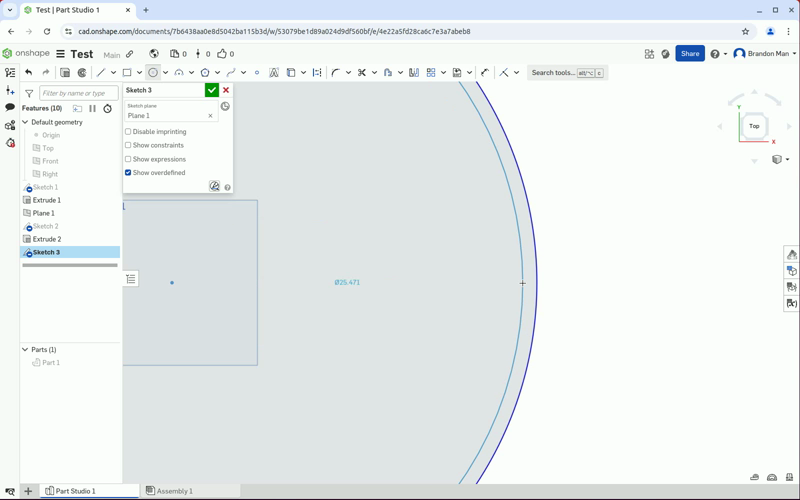
scroll(6)
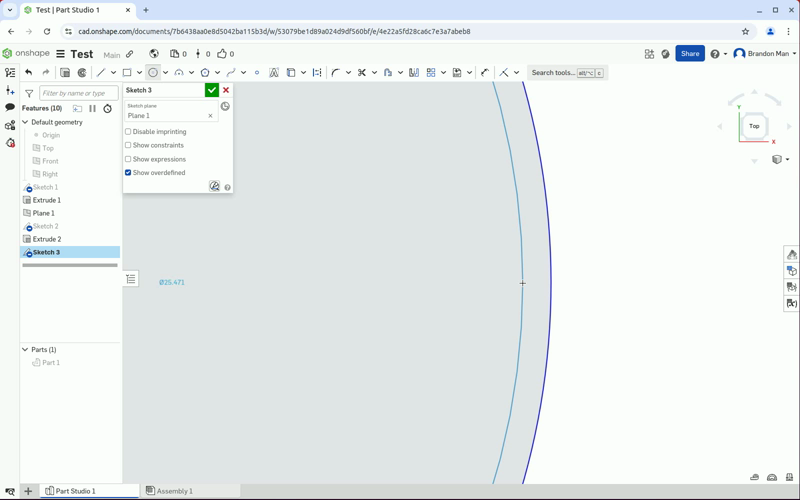
click(522, 282)
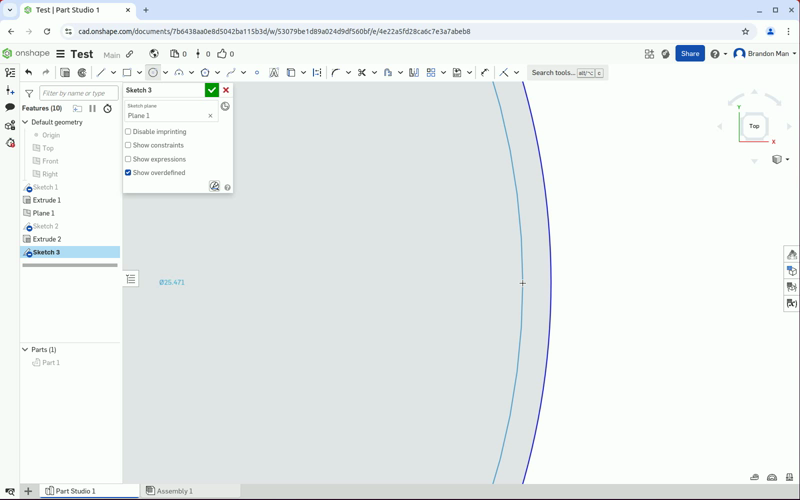
scroll(-6)
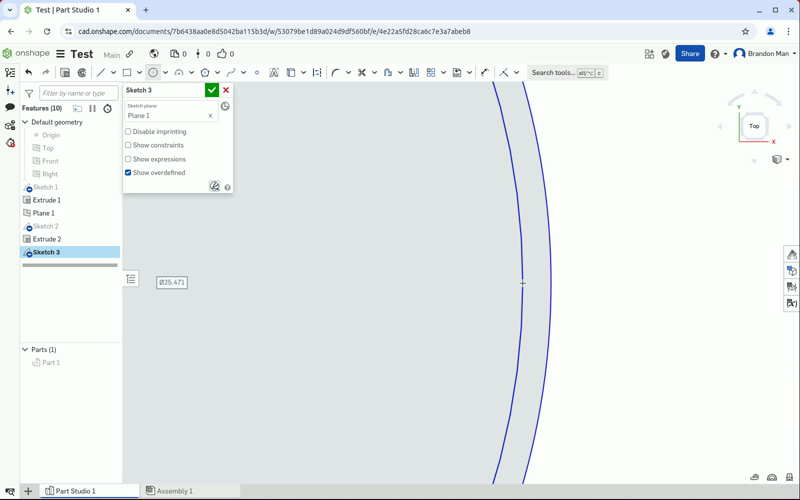
scroll(-6)
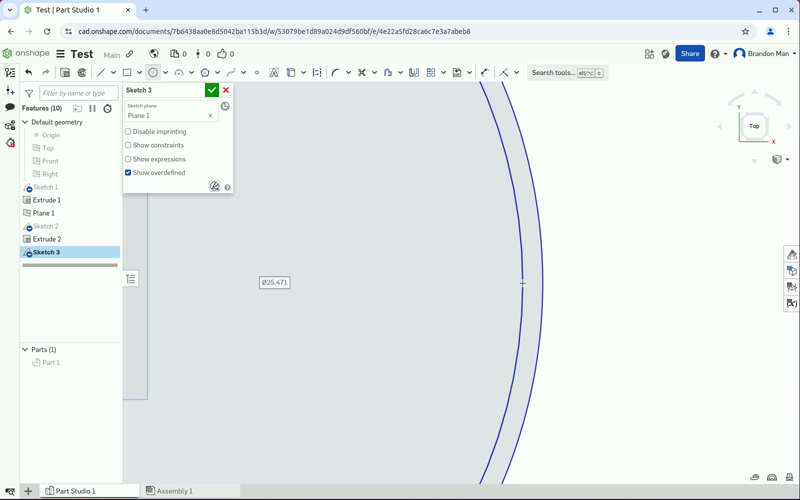
scroll(-6)
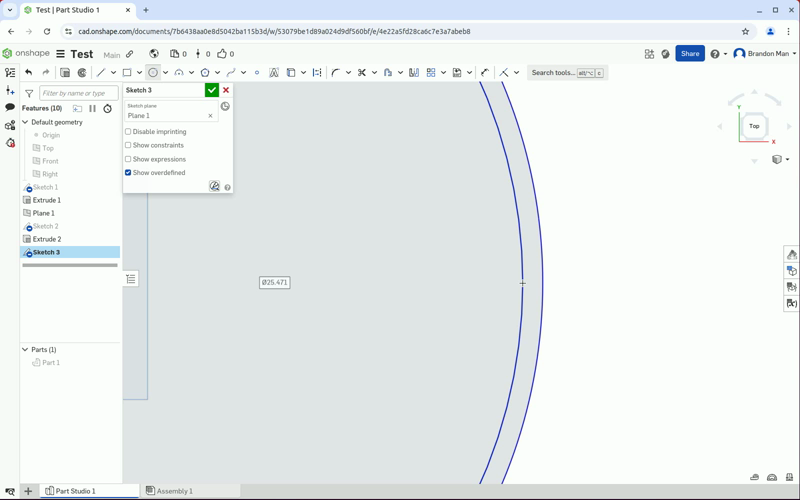
scroll(-6)
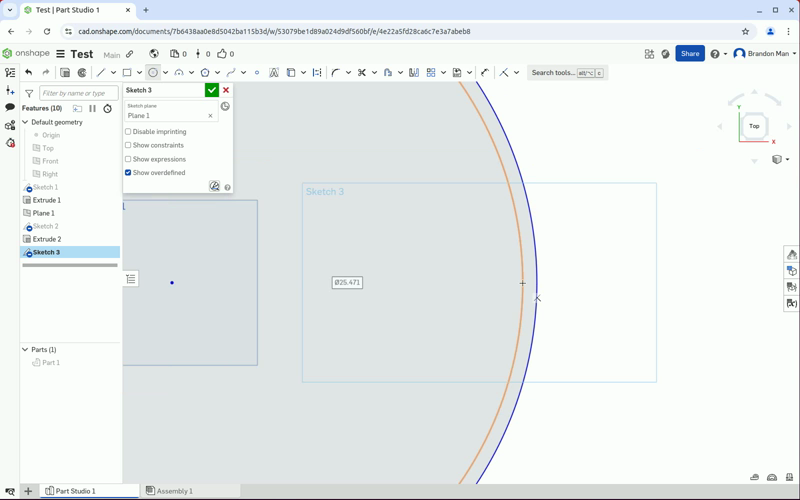
scroll(-6)
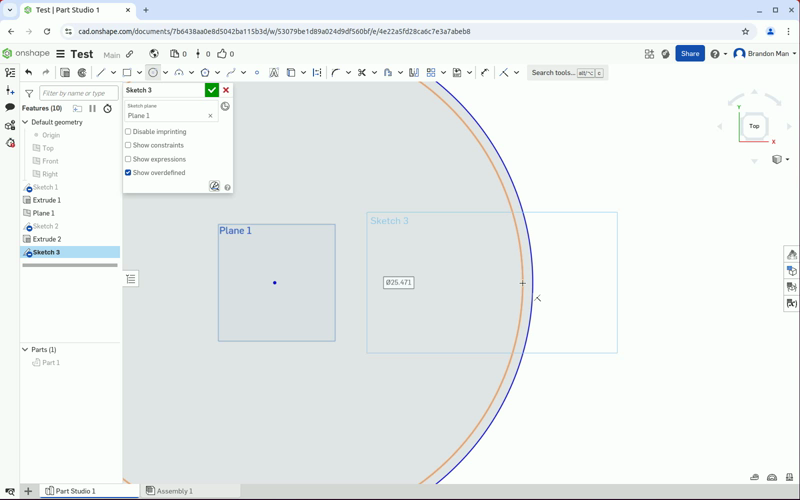
scroll(-6)
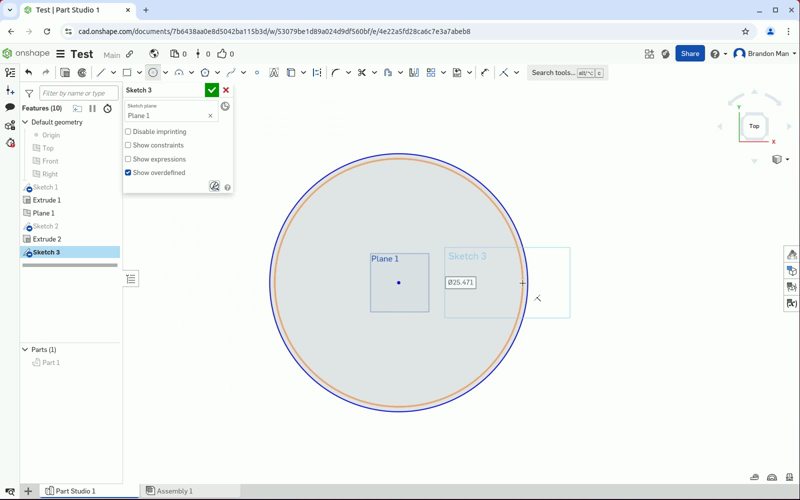
scroll(-6)
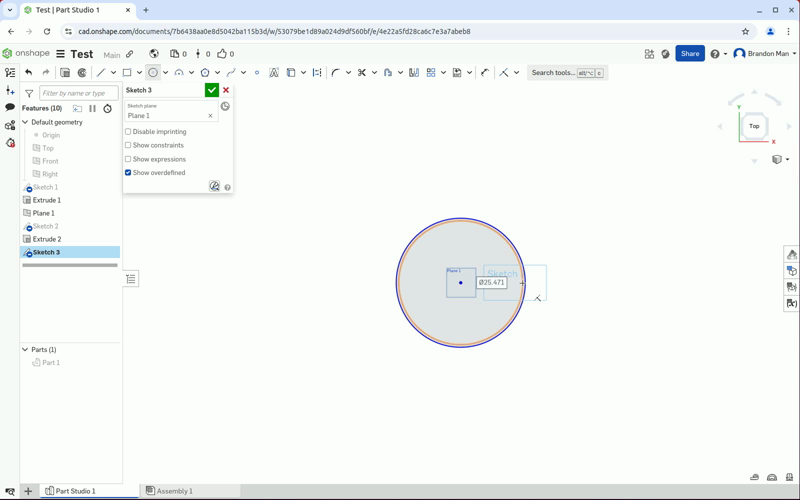
key(esc)
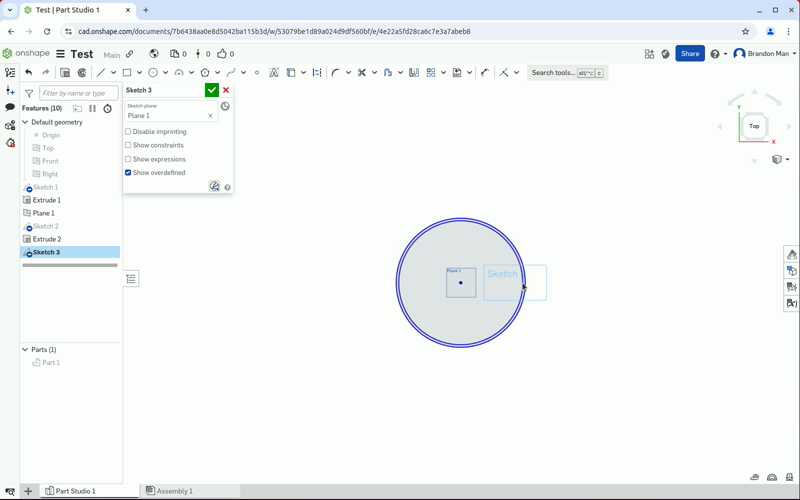
mouse_move(517, 256)
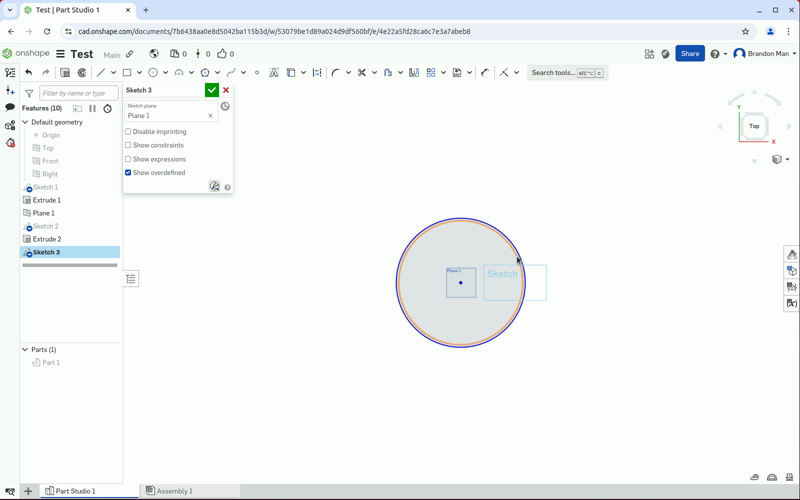
scroll(6)
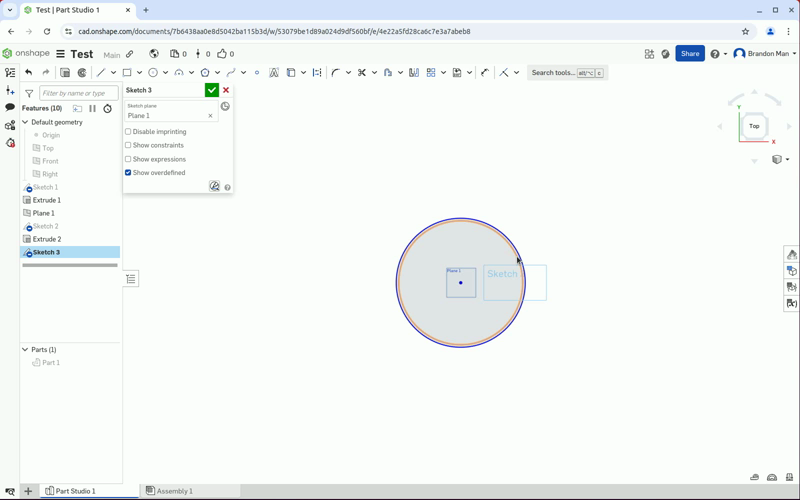
scroll(6)
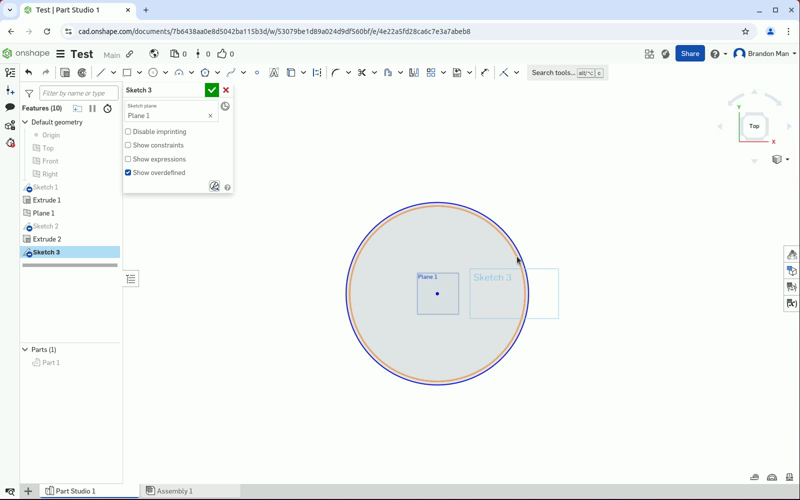
scroll(6)
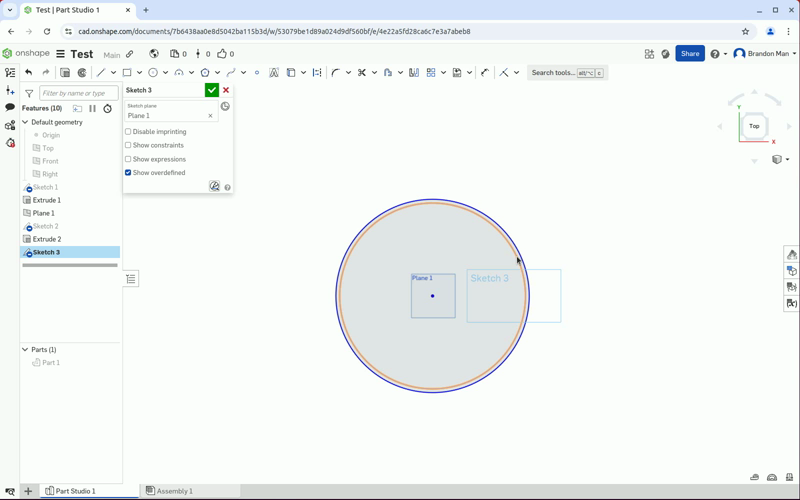
scroll(6)
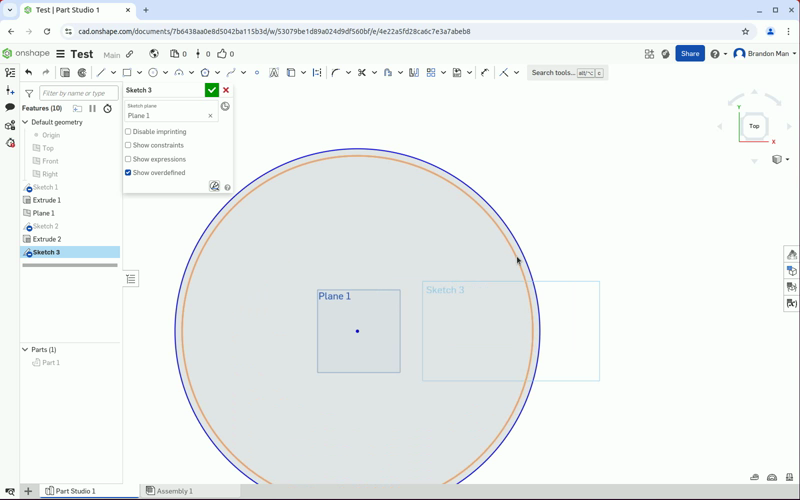
scroll(6)
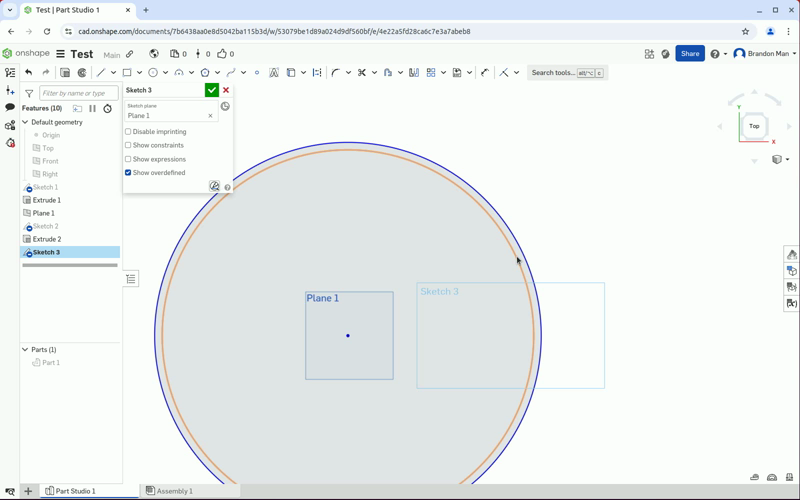
scroll(6)
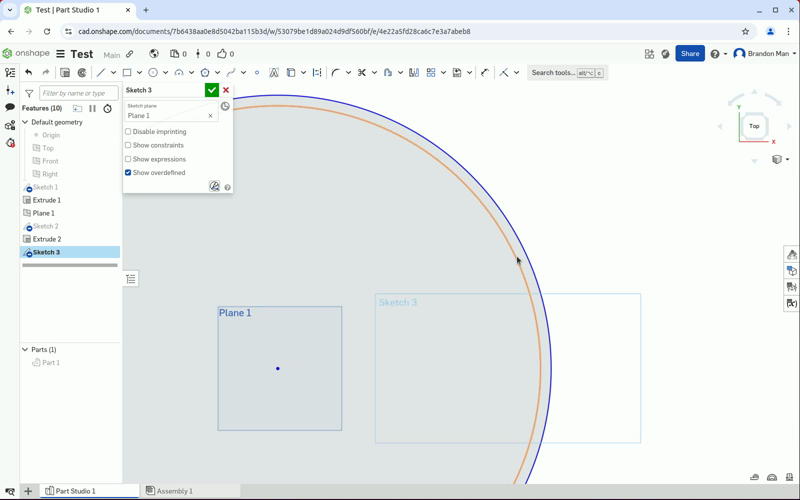
scroll(6)
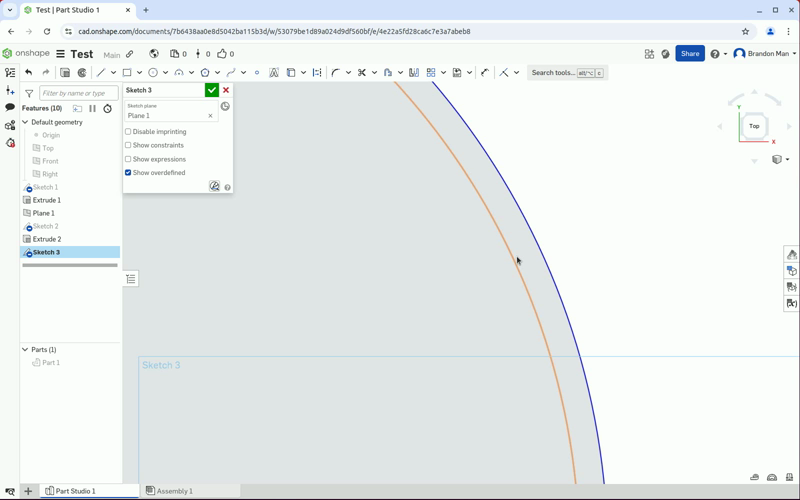
click(517, 256)
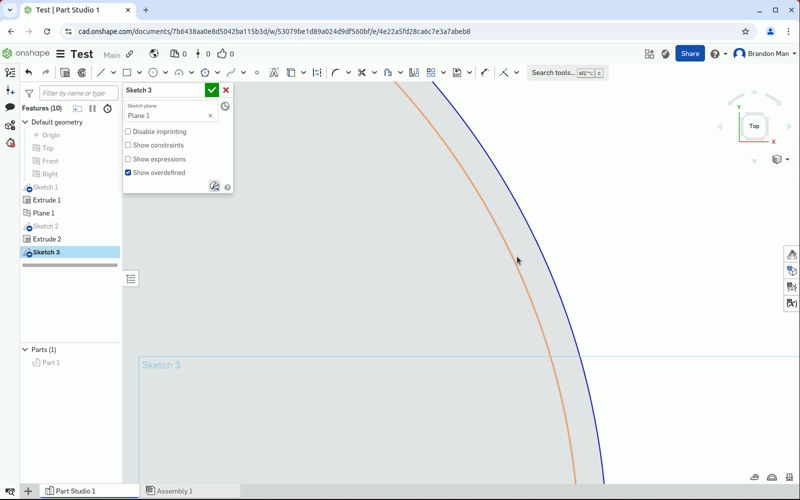
scroll(-6)
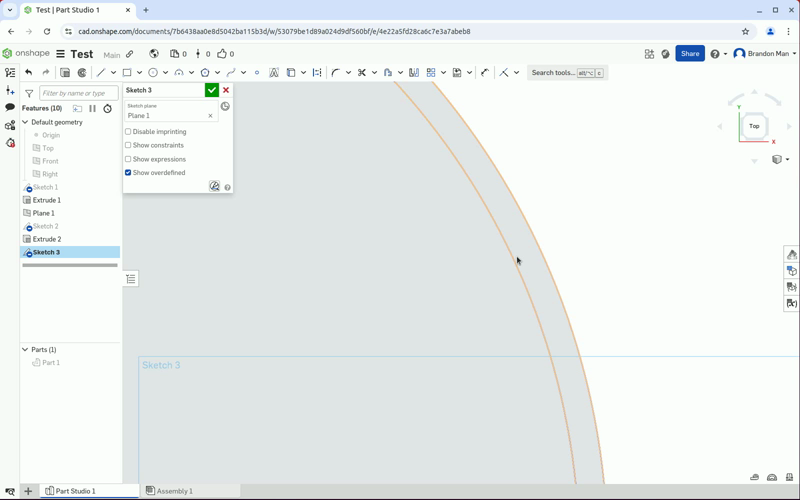
scroll(-6)
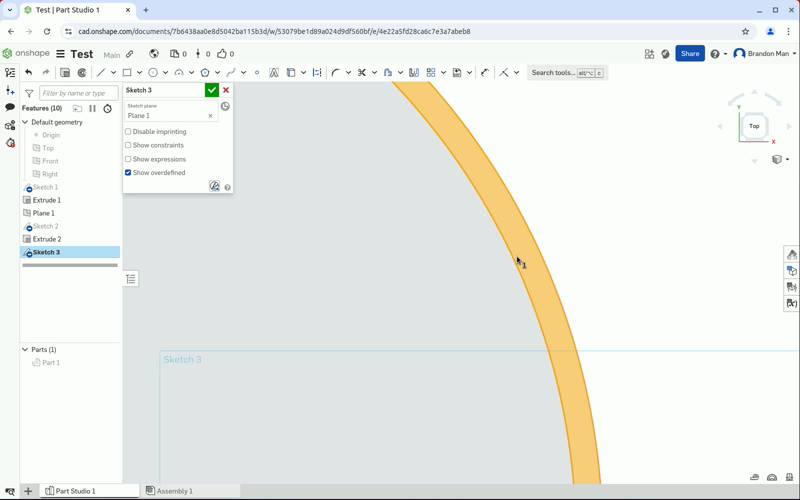
scroll(-6)
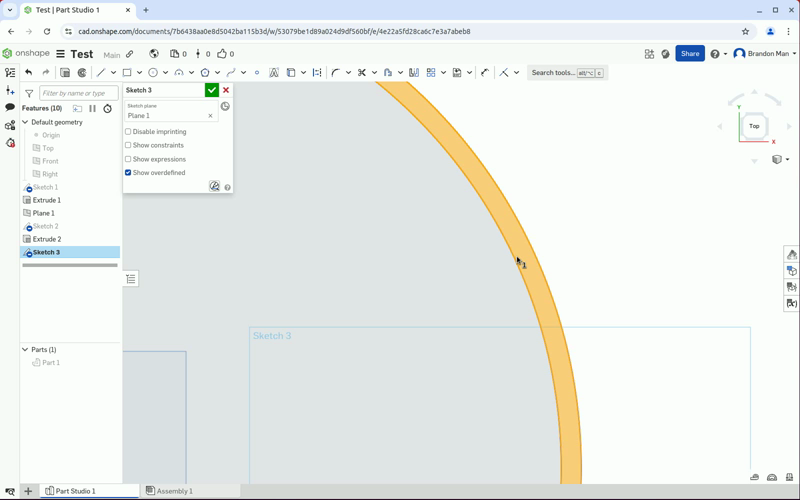
scroll(-6)
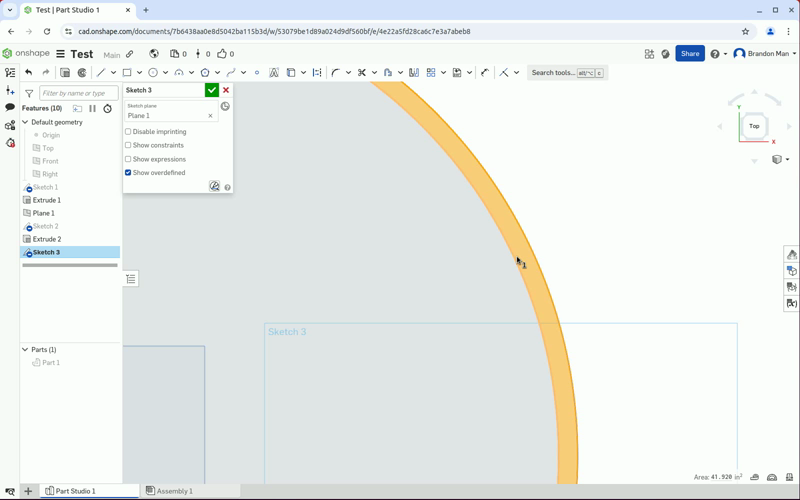
scroll(-6)
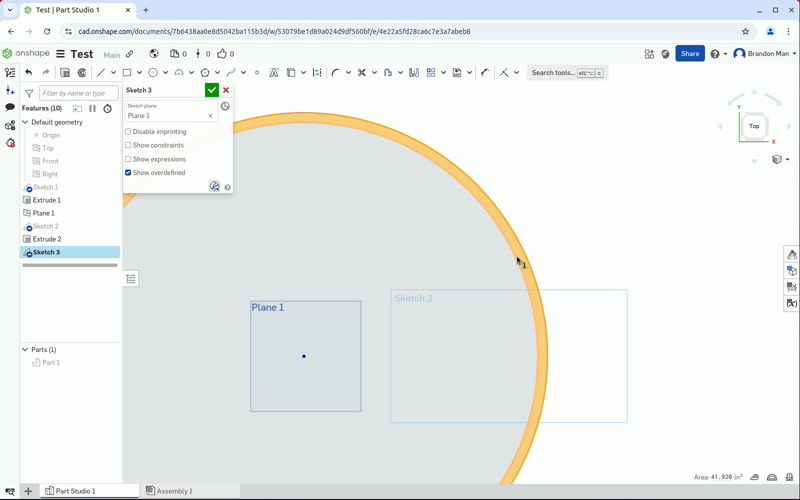
scroll(-6)
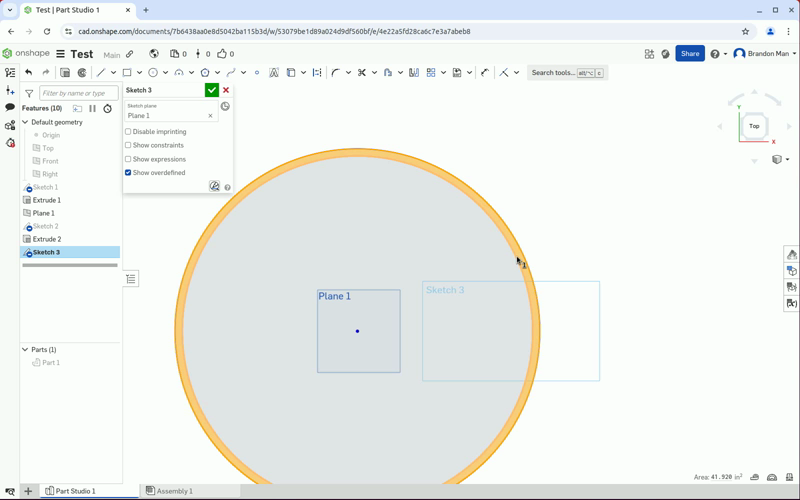
scroll(-6)
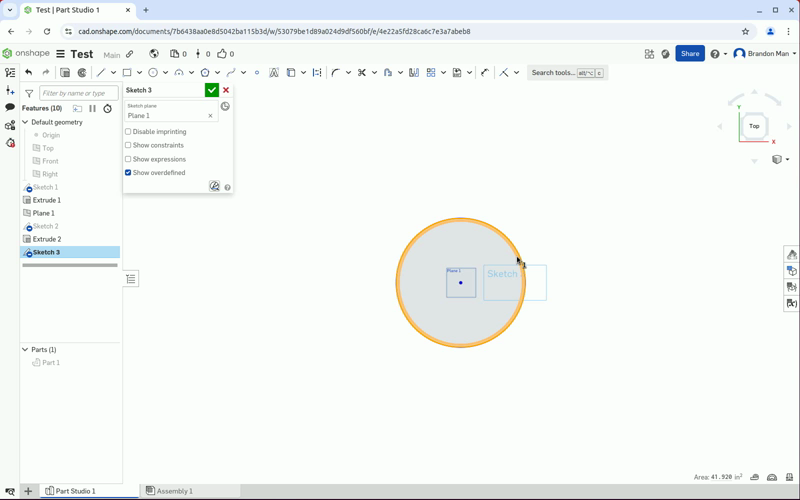
mouse_move(73, 352)
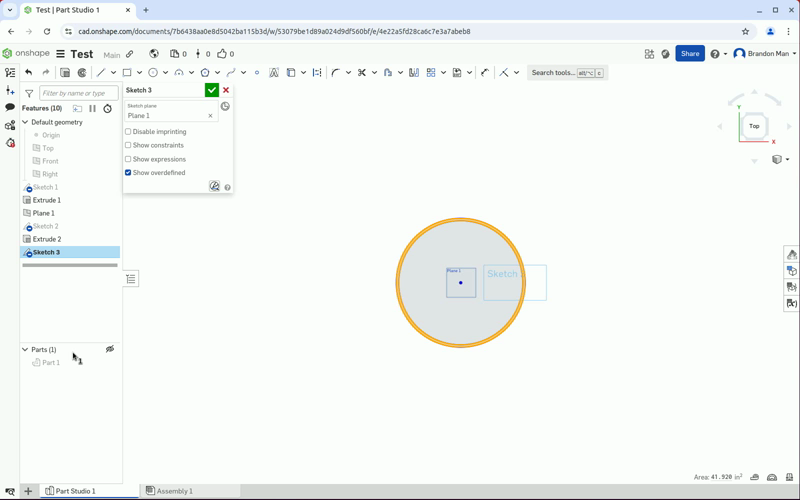
key(shift+y)
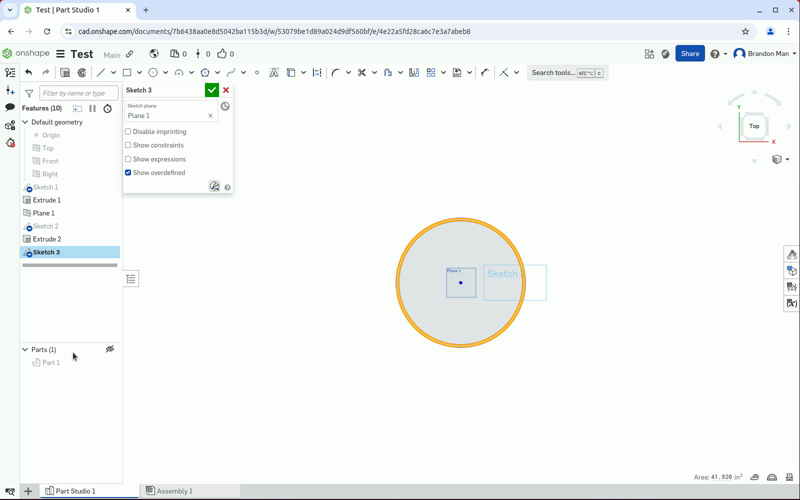
key(shift+e)
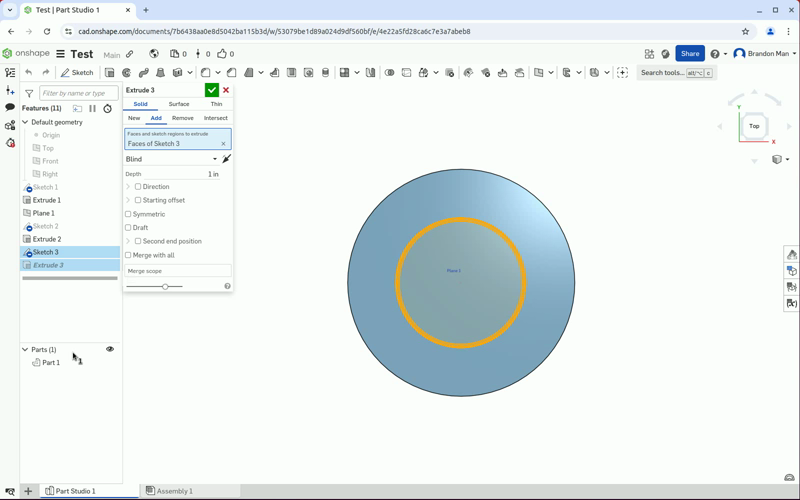
mouse_move(143, 106)
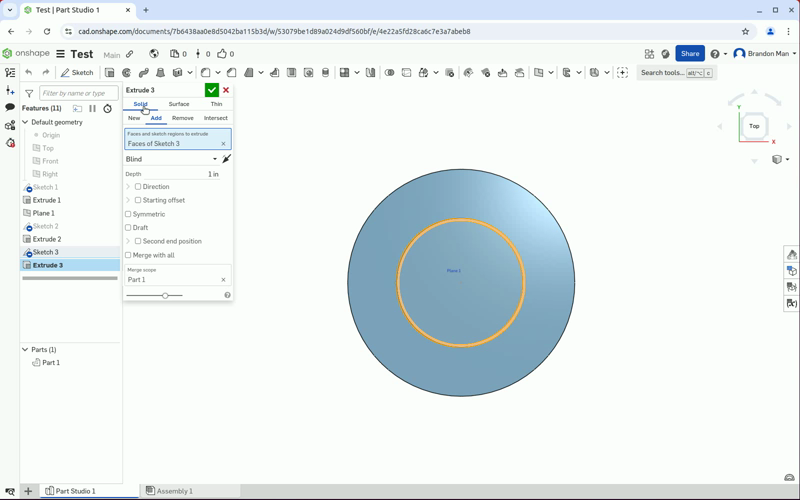
click(143, 106)
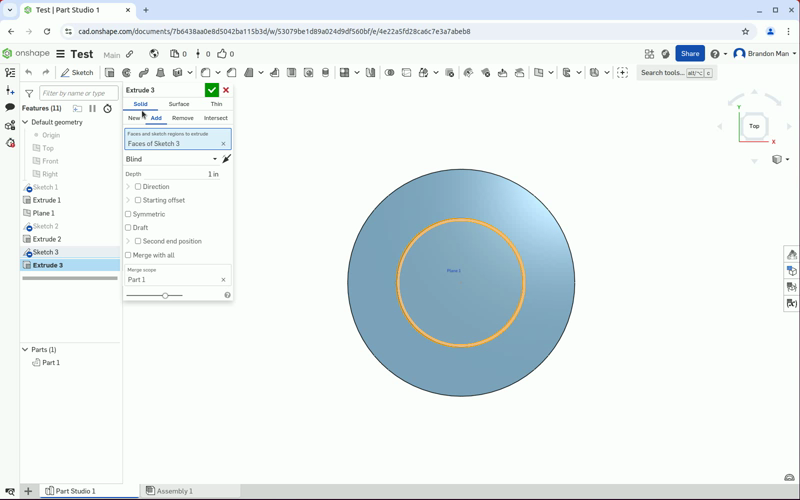
mouse_move(137, 120)
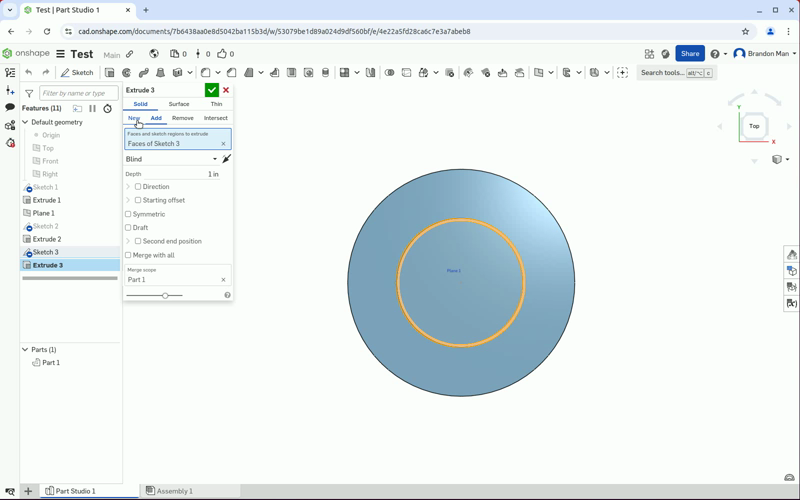
click(137, 120)
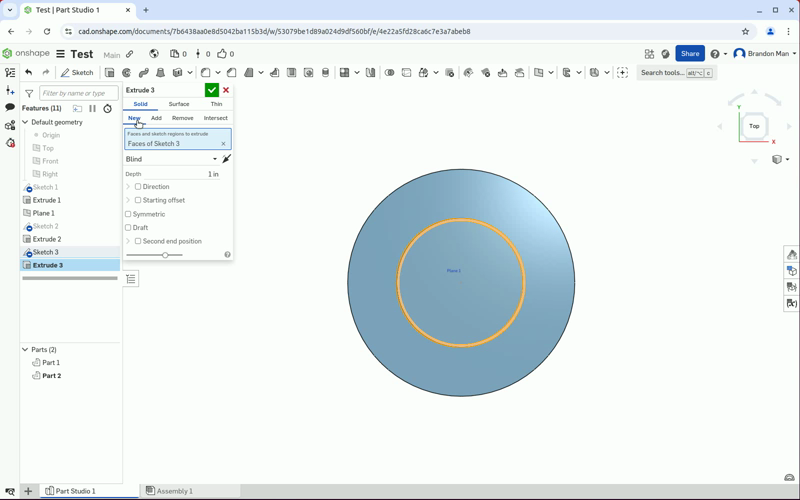
key(tab, 4)
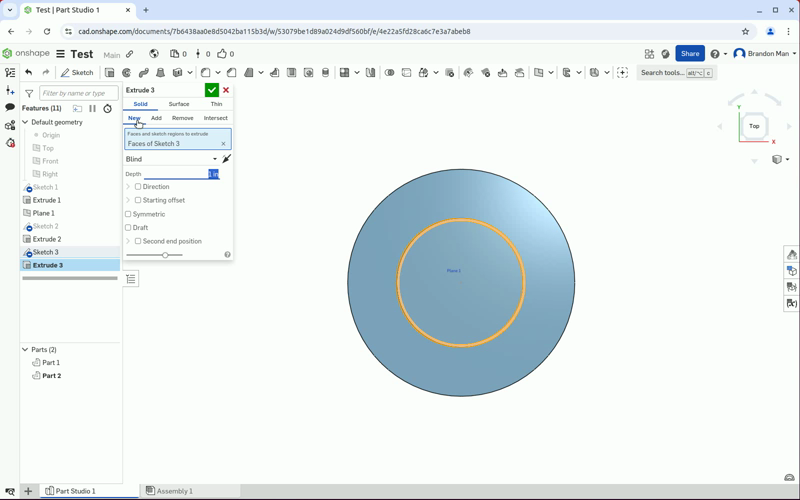
text(2.407)
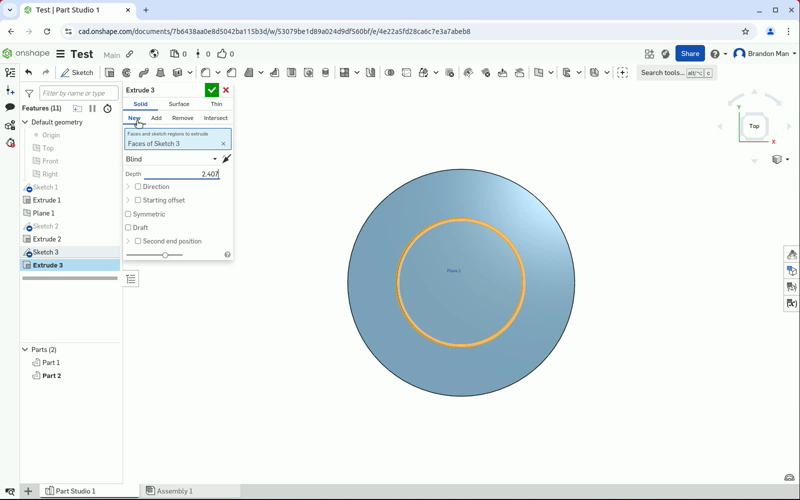
key(enter)
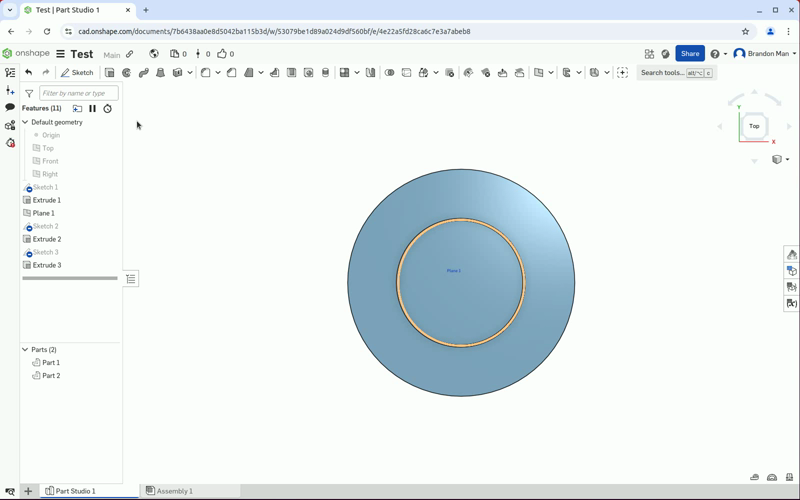
key(shift+h)
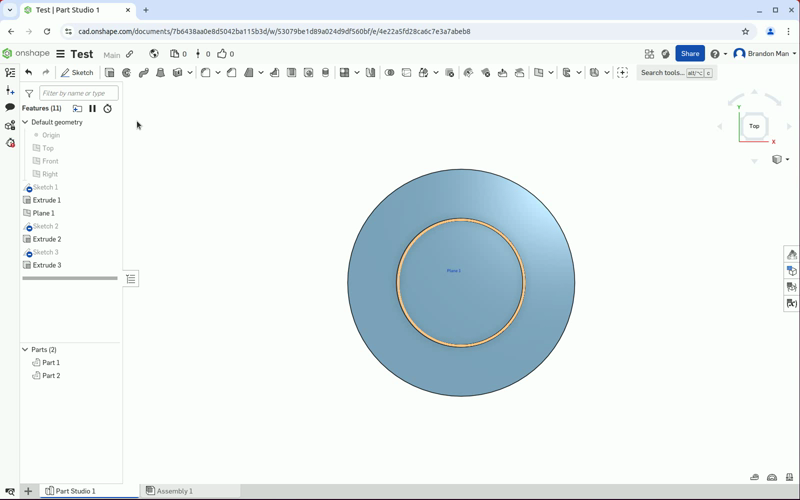
key(shift+h)
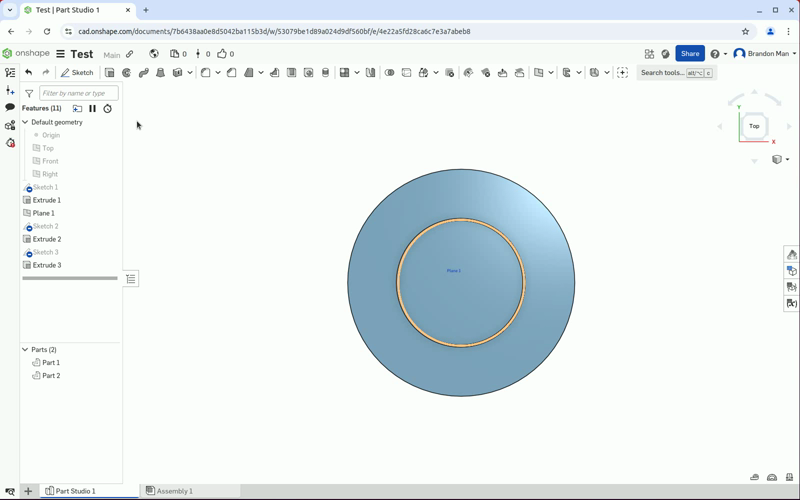
key(shift+7)
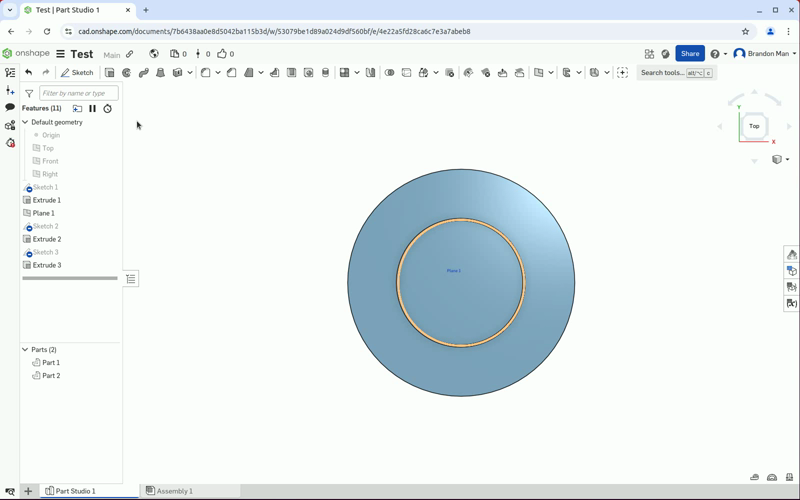
key(up, 3)
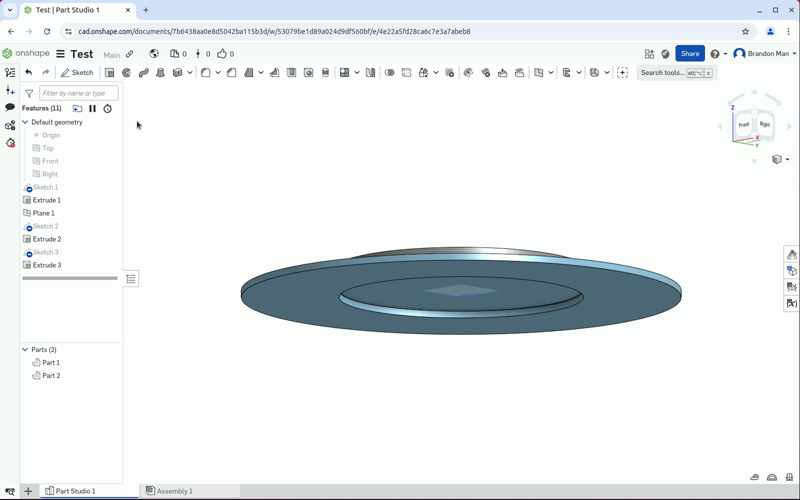
key(left, 3)
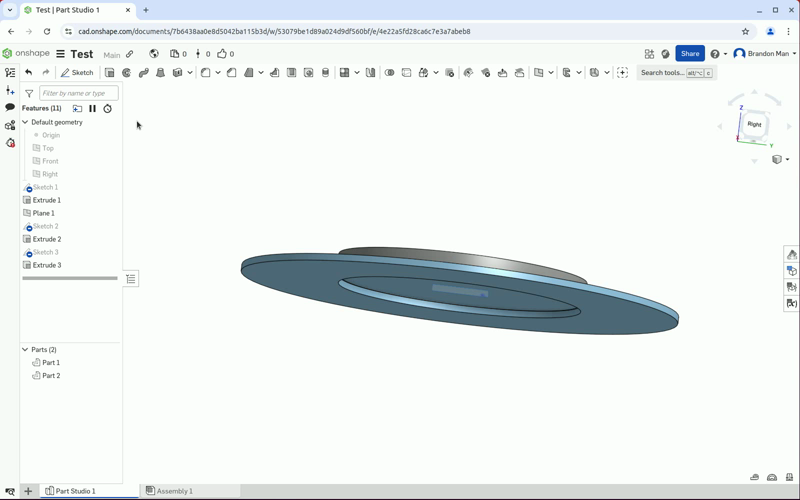
key(right, 3)
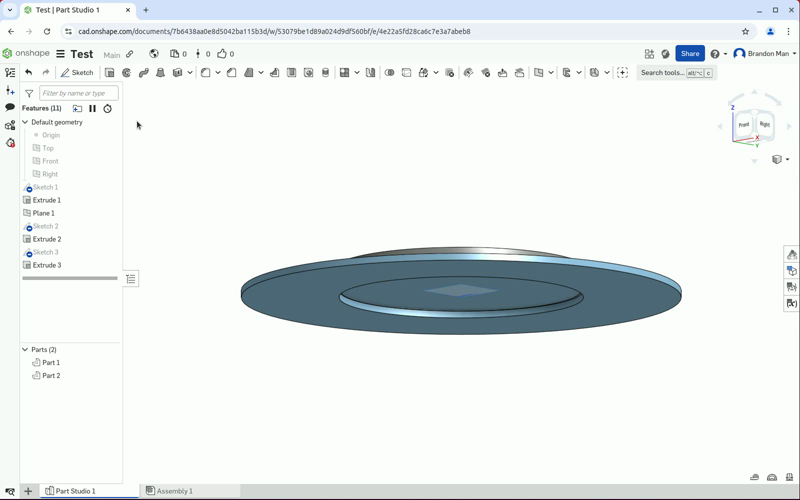
key(down, 3)
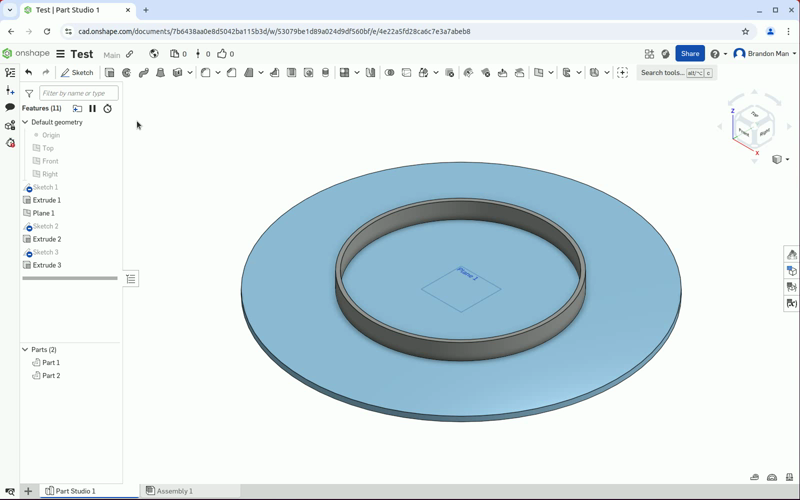
mouse_move(73, 189)
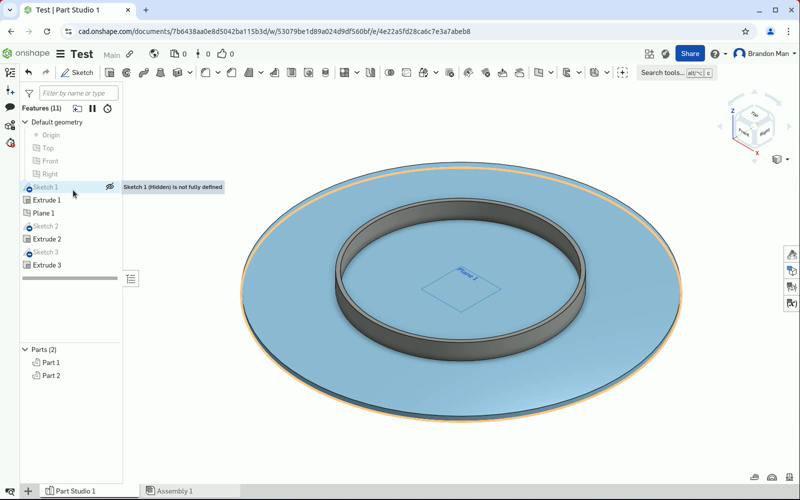
click(73, 189)